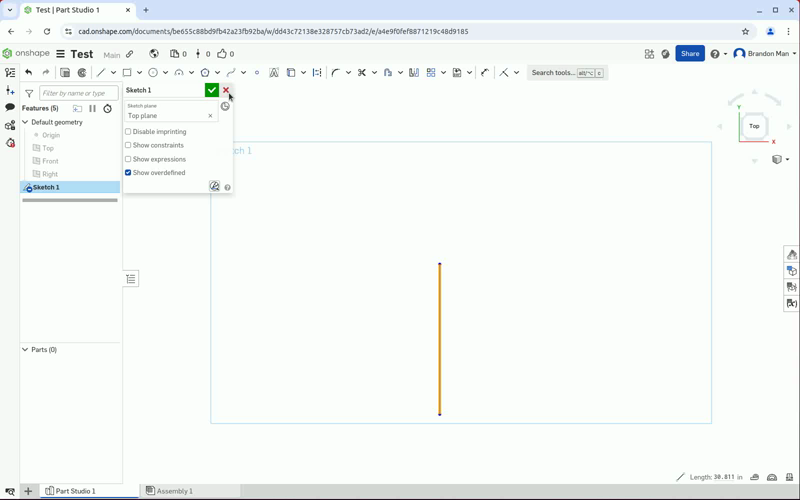
key(shift+h)
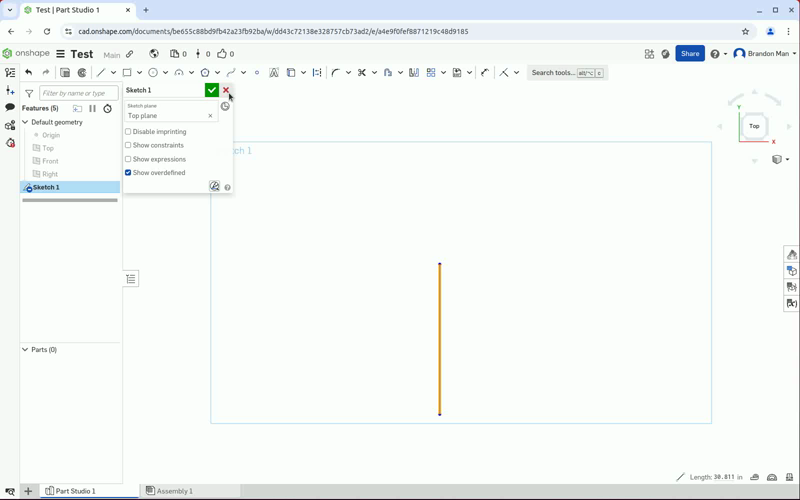
key(shift+s)
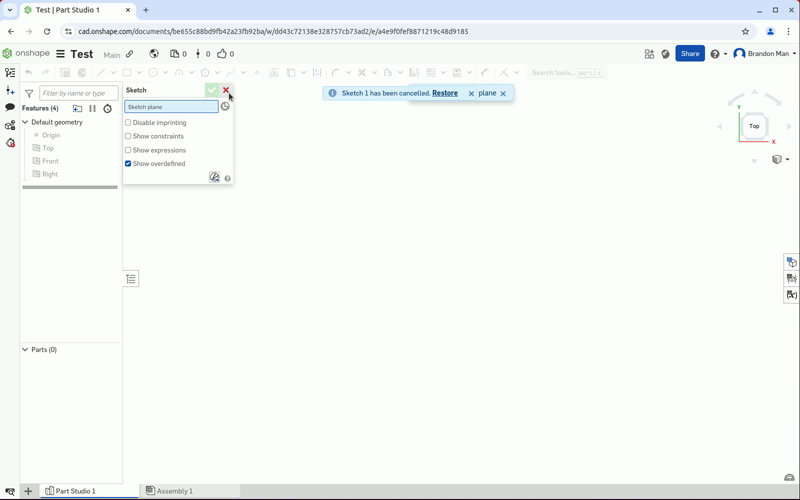
mouse_move(73, 150)
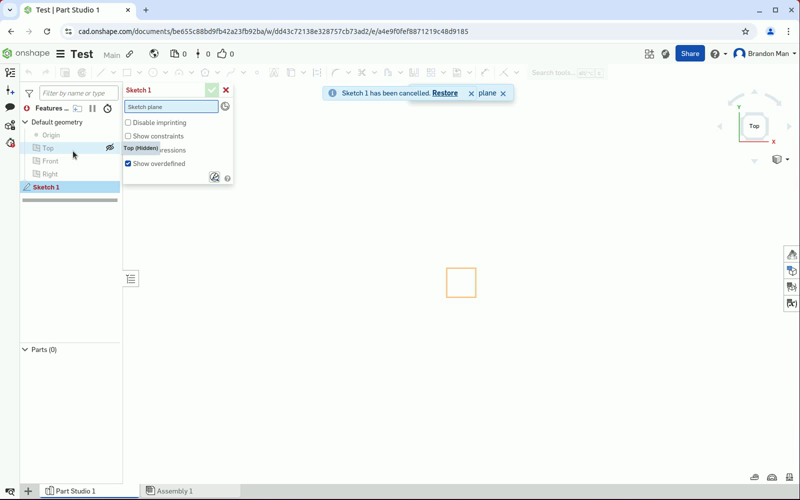
click(73, 150)
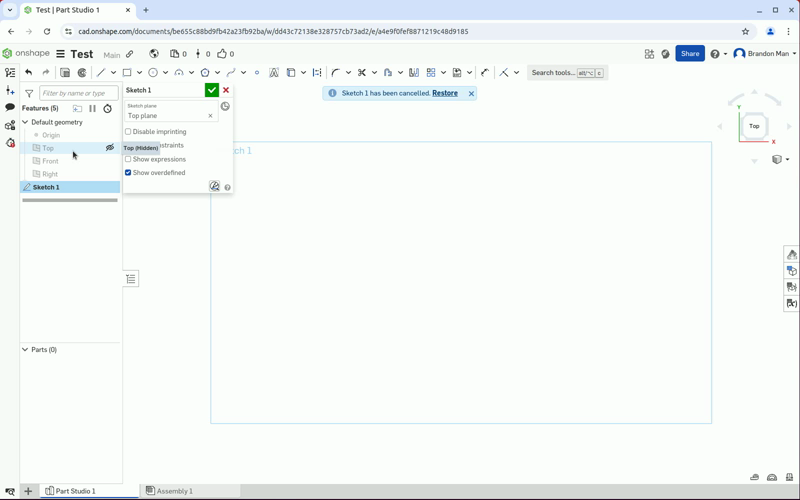
mouse_move(73, 352)
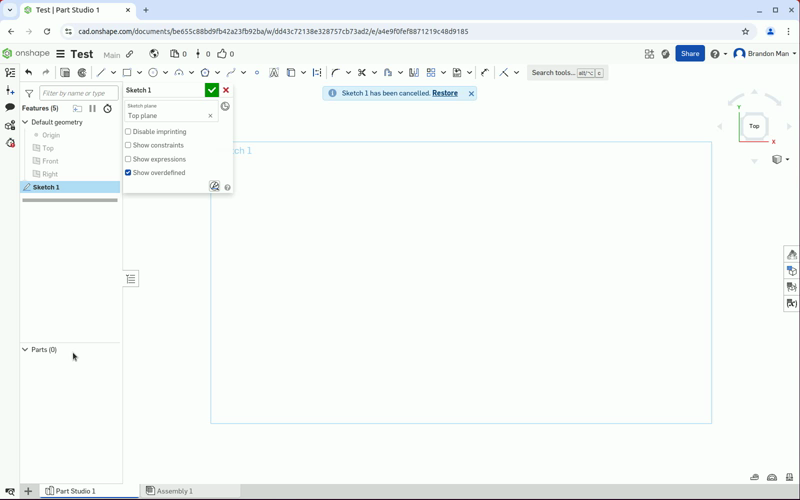
key(y)
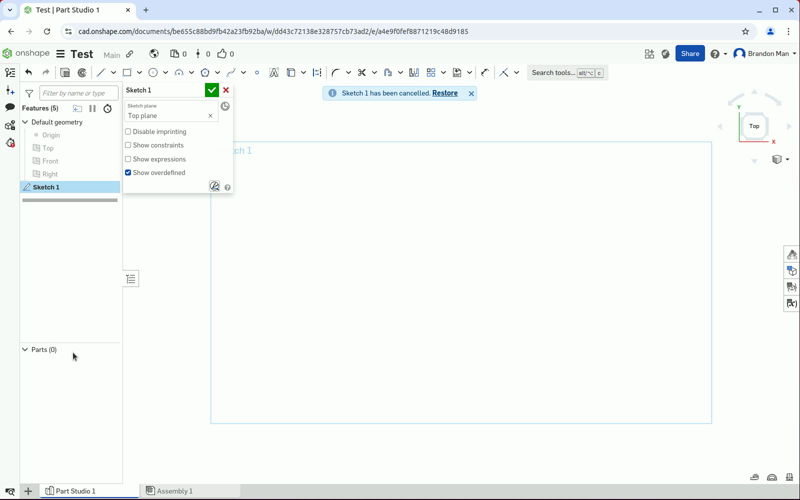
key(l)
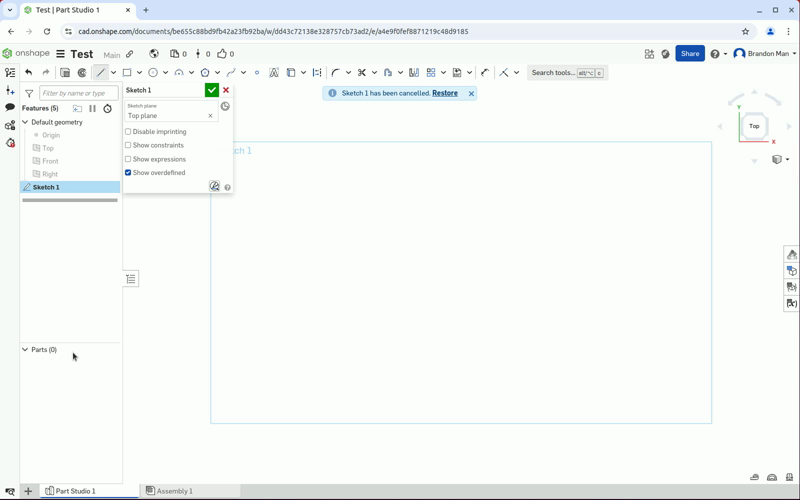
key_down(shift)
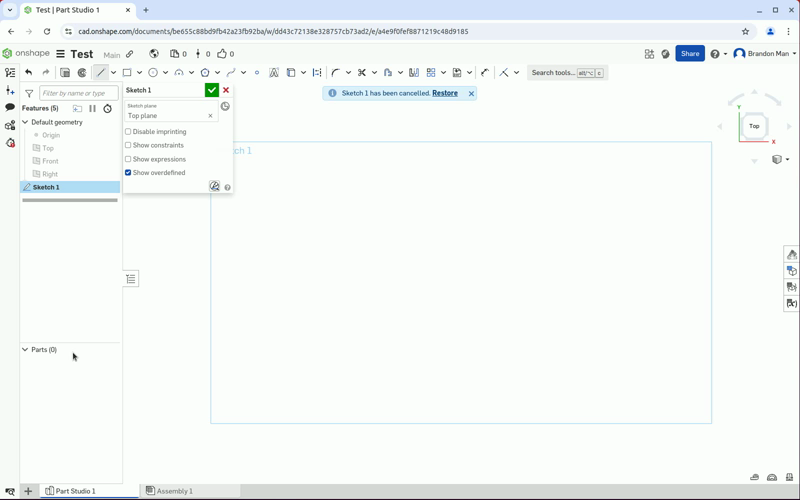
mouse_move(460, 282)
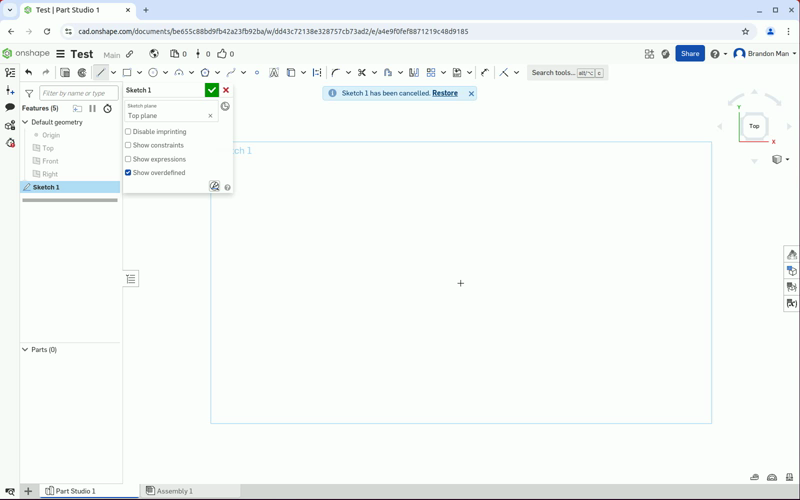
click(460, 282)
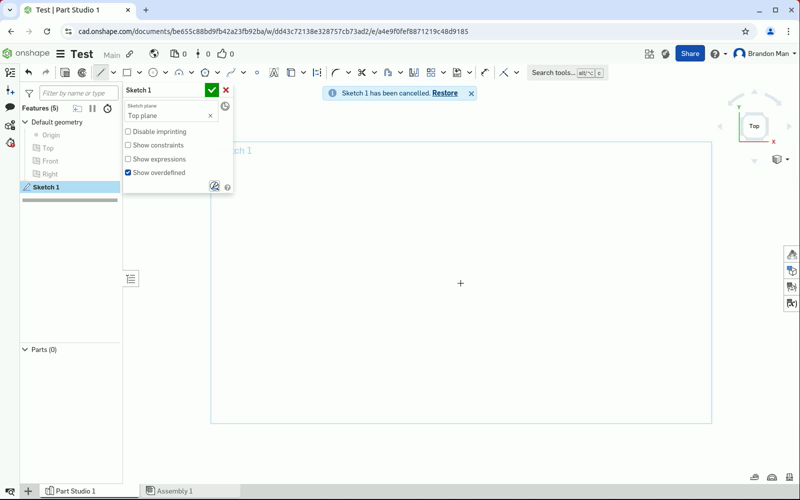
key_up(shift)
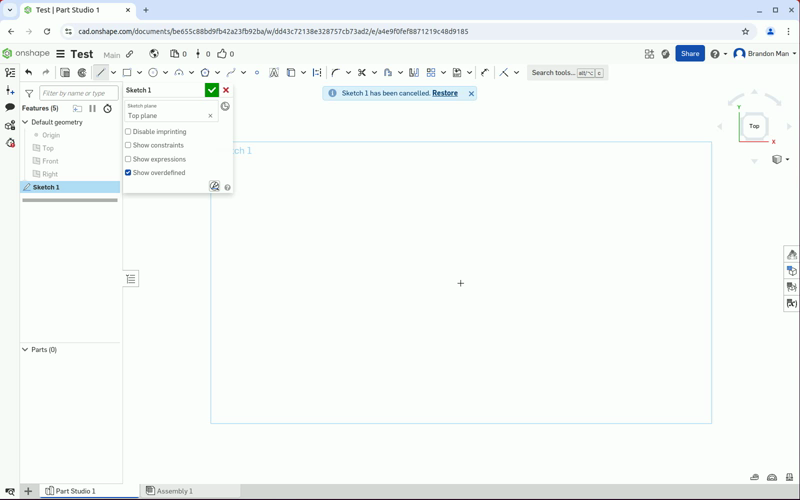
key_down(shift)
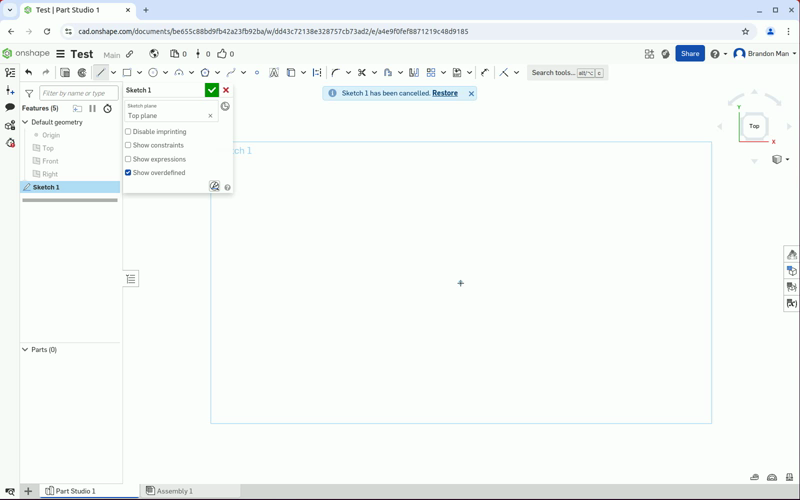
mouse_move(573, 282)
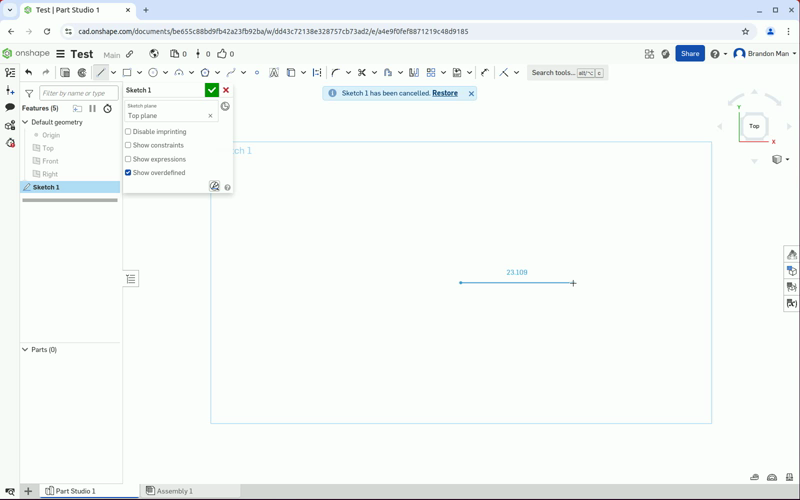
click(573, 282)
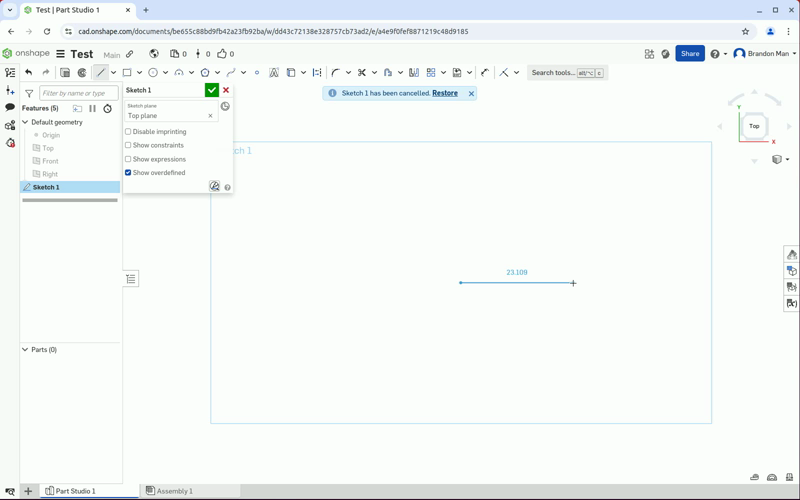
key_up(shift)
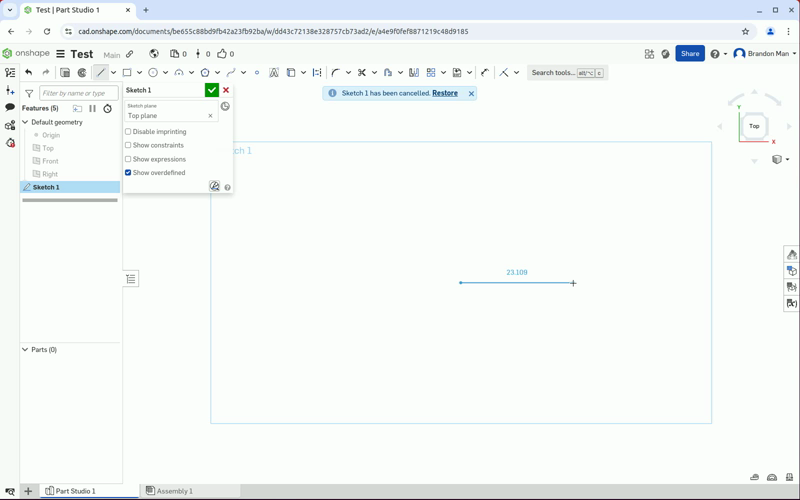
key_down(shift)
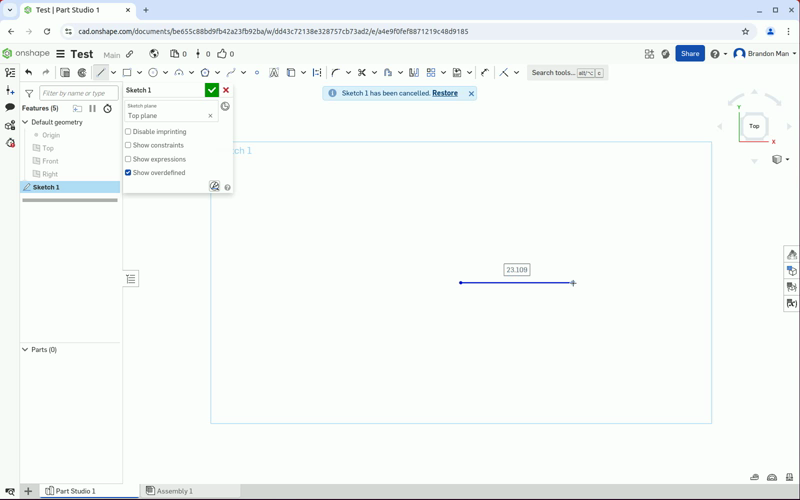
mouse_move(573, 170)
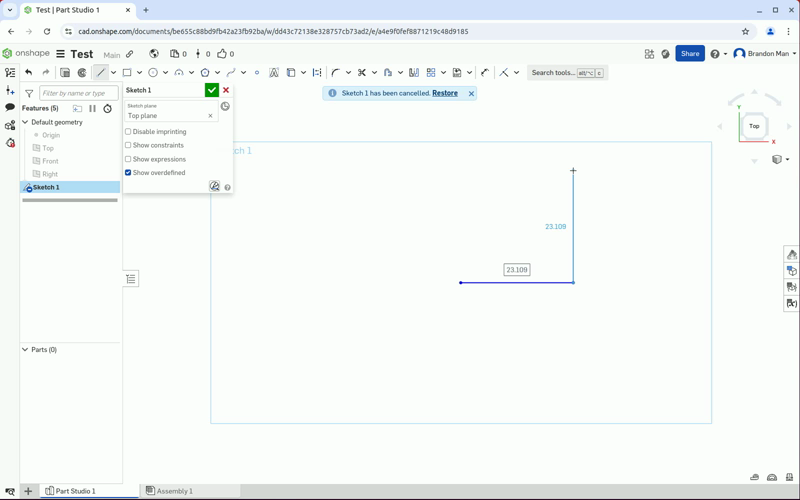
click(573, 170)
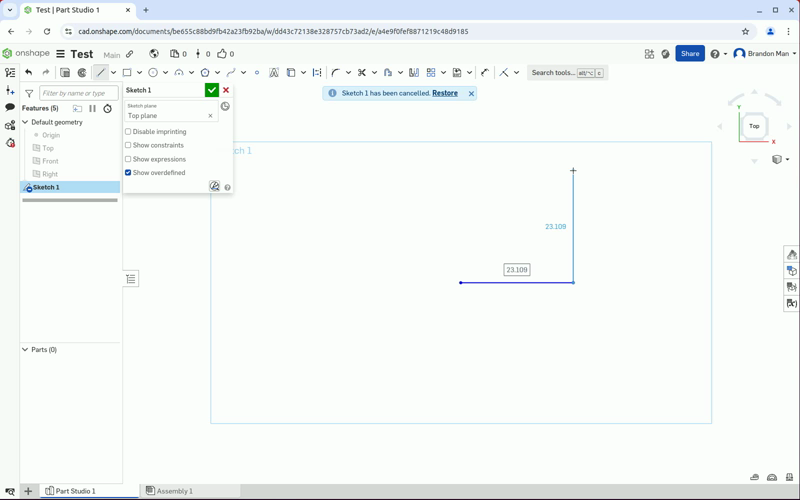
key_up(shift)
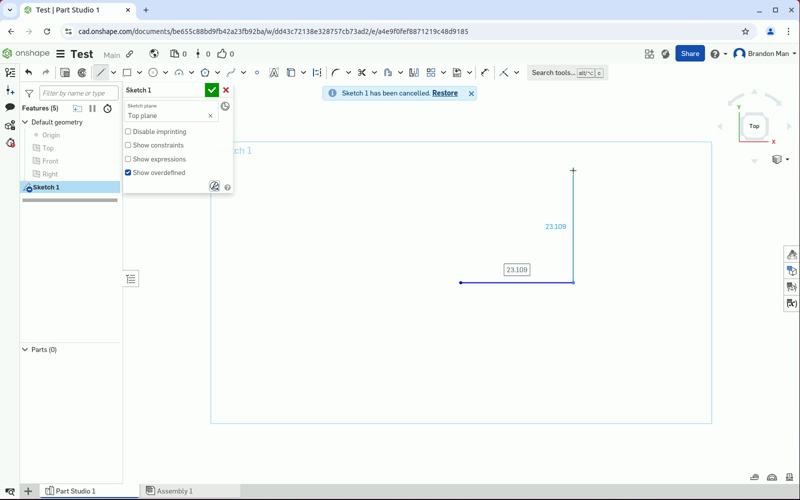
key_down(shift)
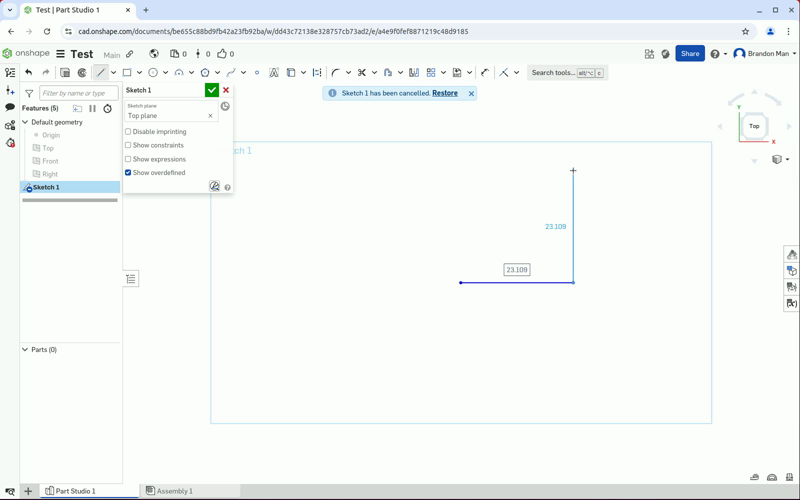
mouse_move(460, 170)
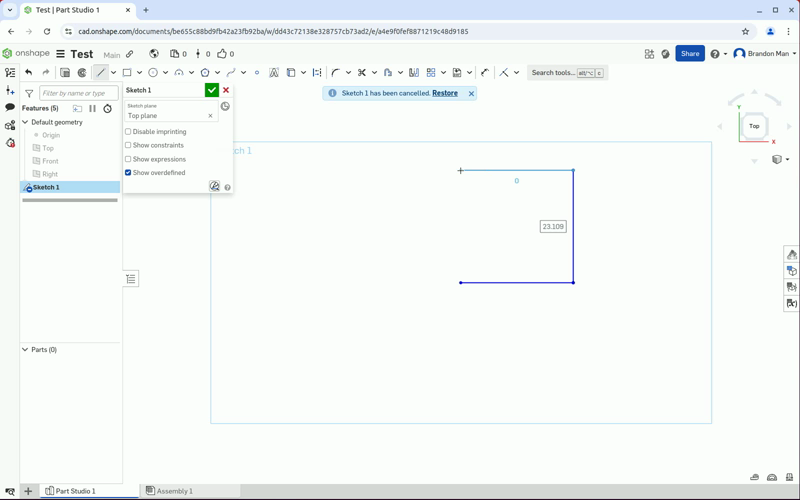
click(460, 170)
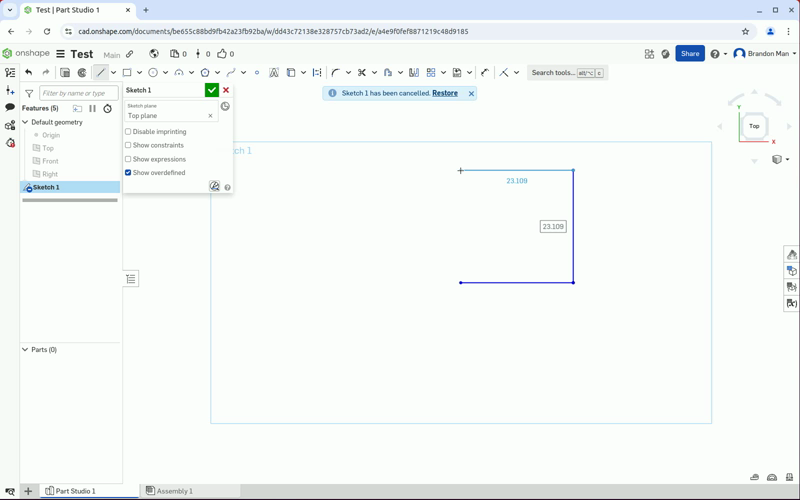
key_up(shift)
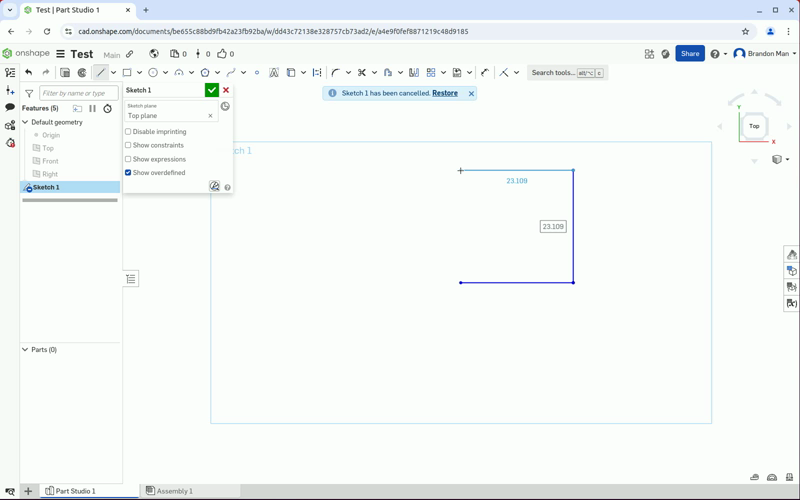
key_down(shift)
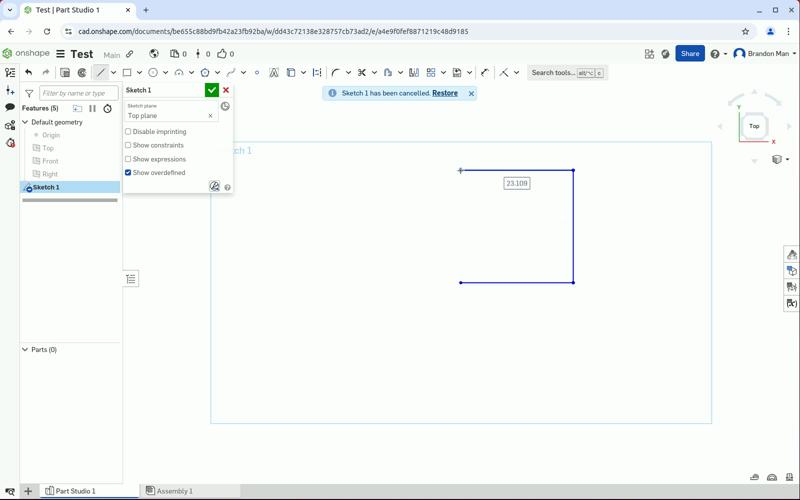
mouse_move(460, 282)
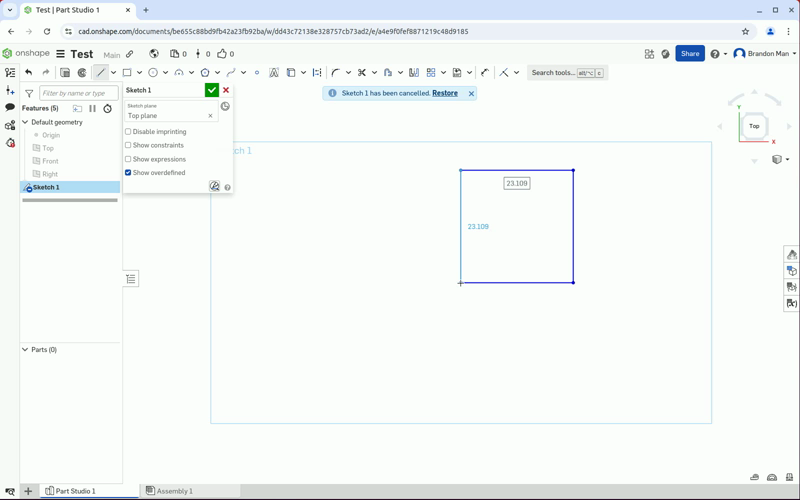
key_up(shift)
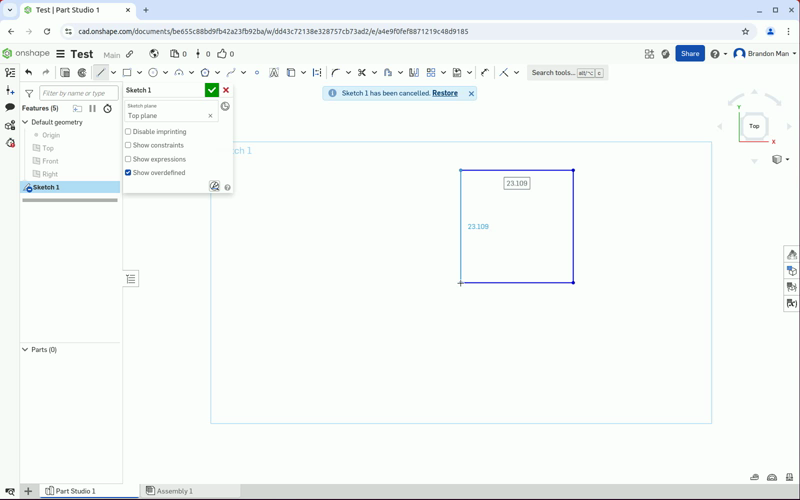
click(460, 282)
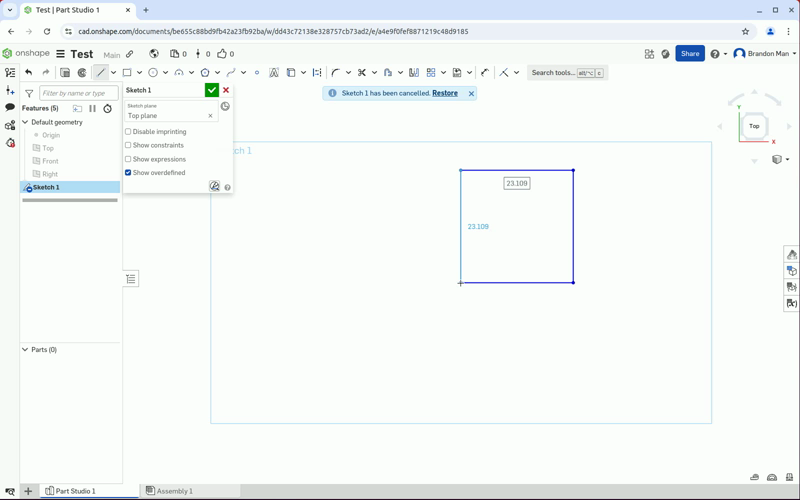
key(esc)
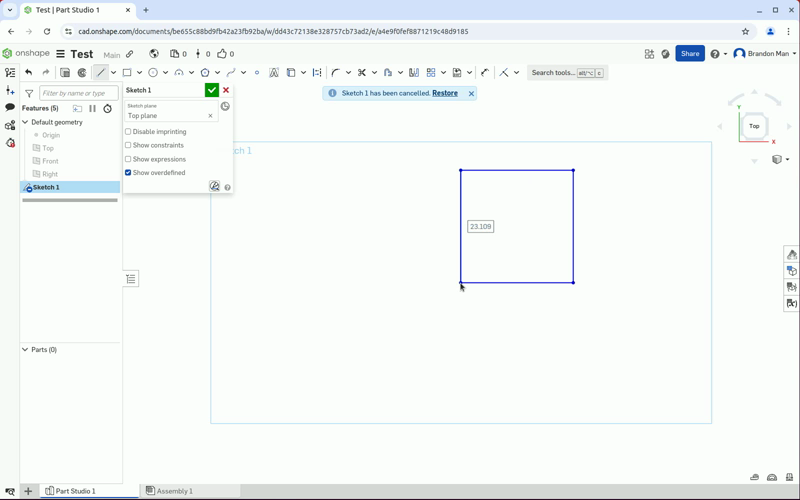
mouse_move(531, 223)
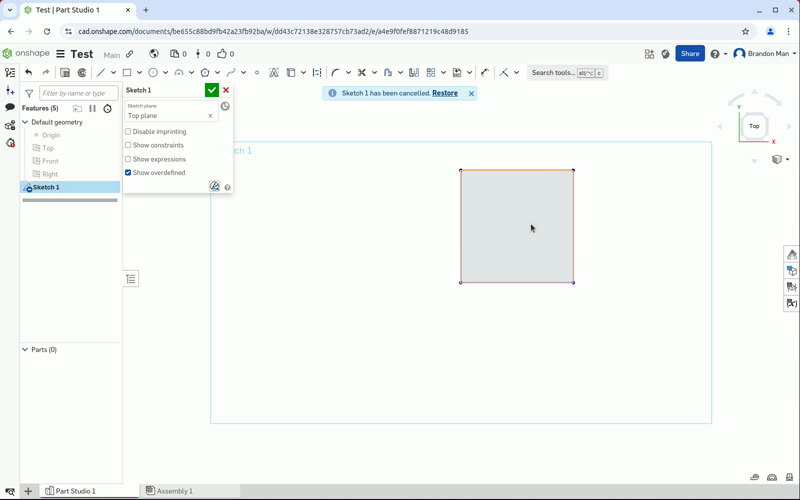
click(531, 223)
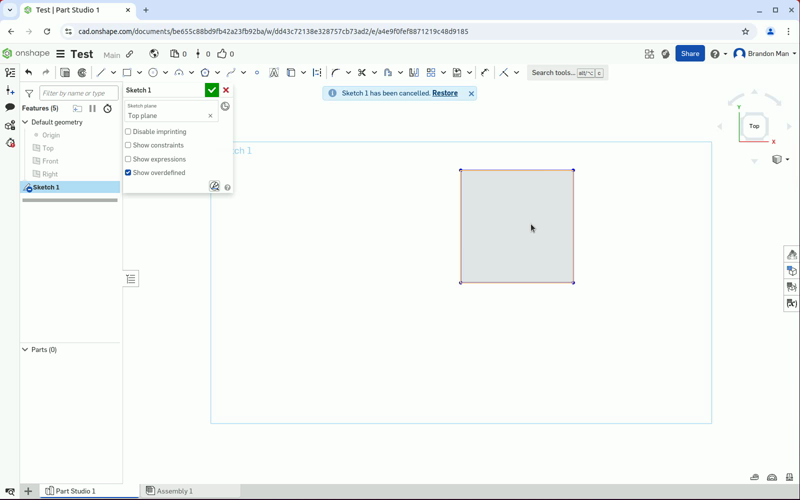
mouse_move(73, 352)
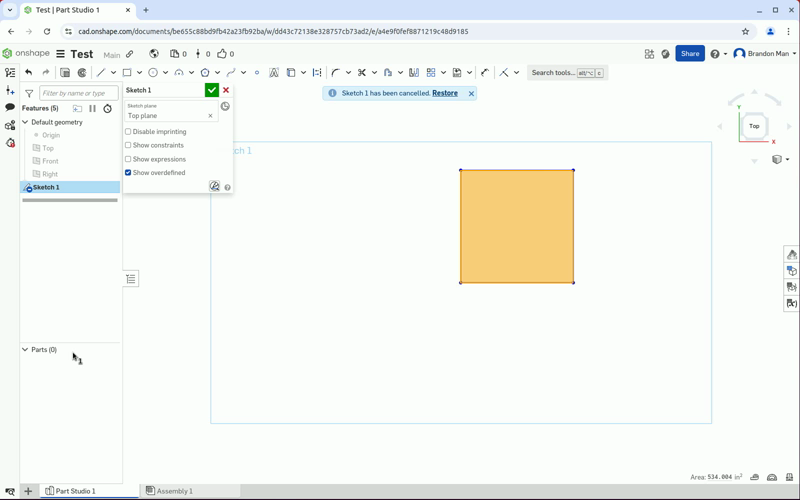
key(shift+y)
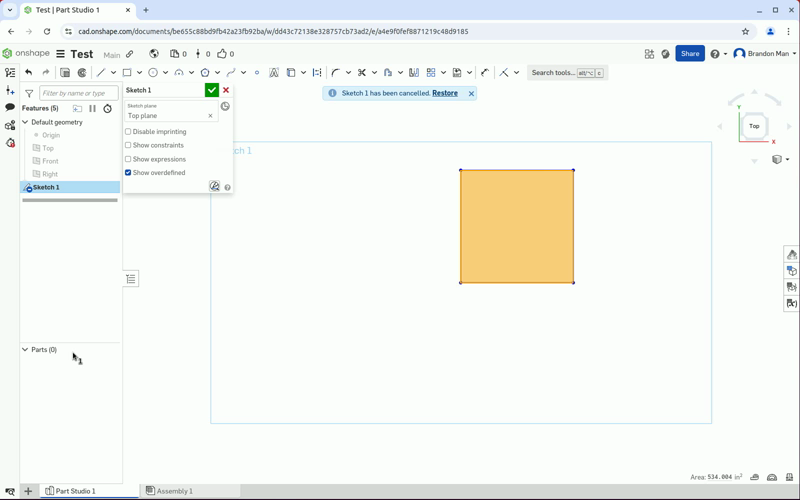
key(shift+e)
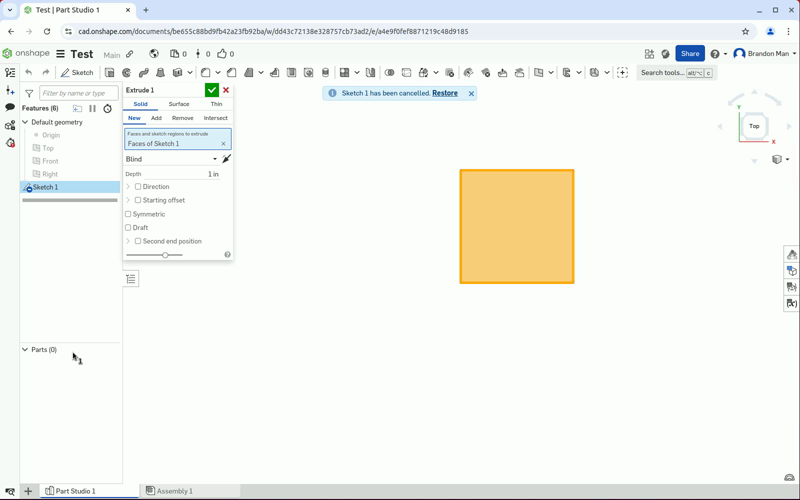
mouse_move(143, 106)
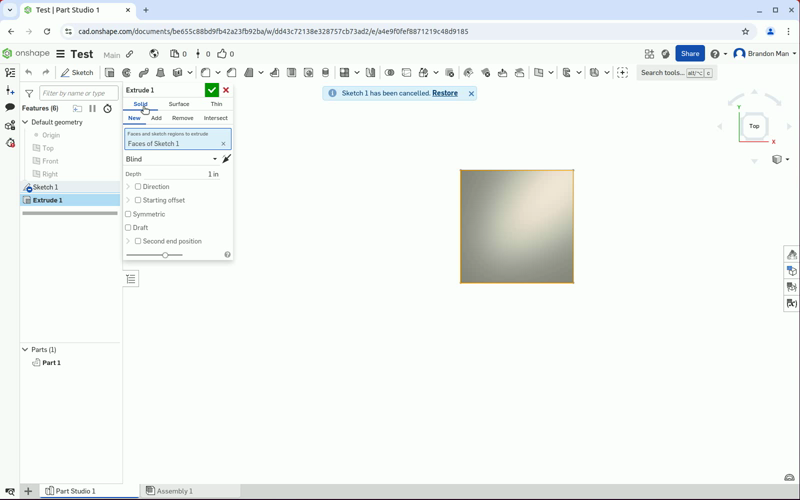
click(143, 106)
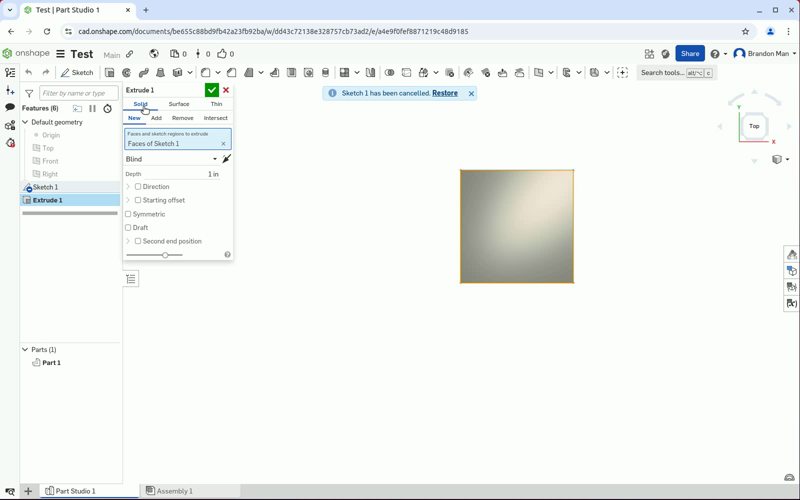
mouse_move(137, 120)
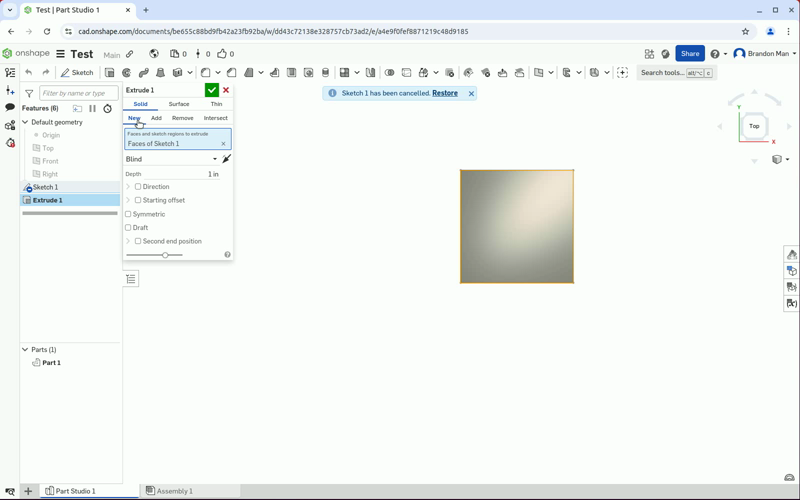
click(137, 120)
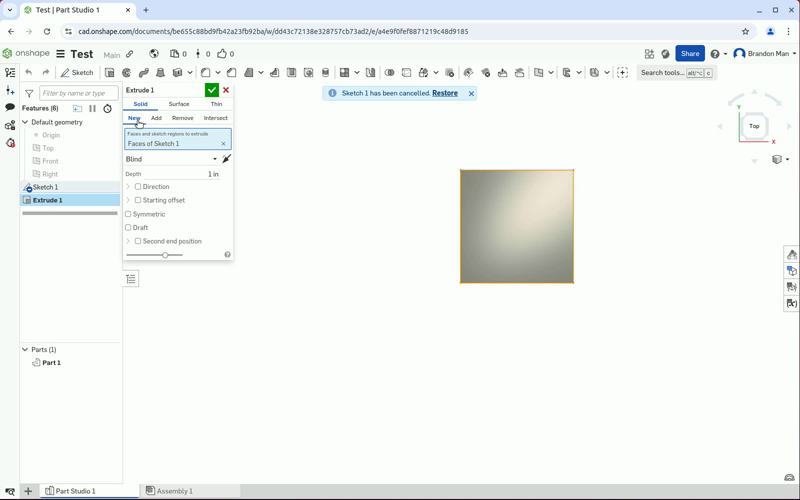
key(tab, 4)
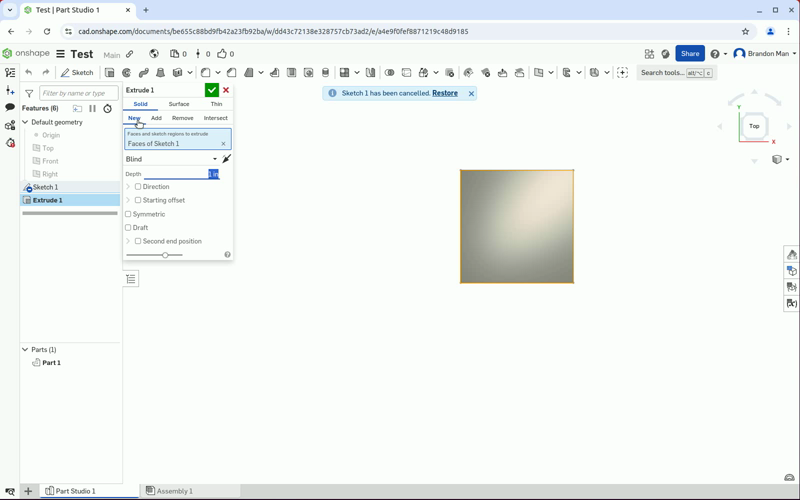
text(23.108)
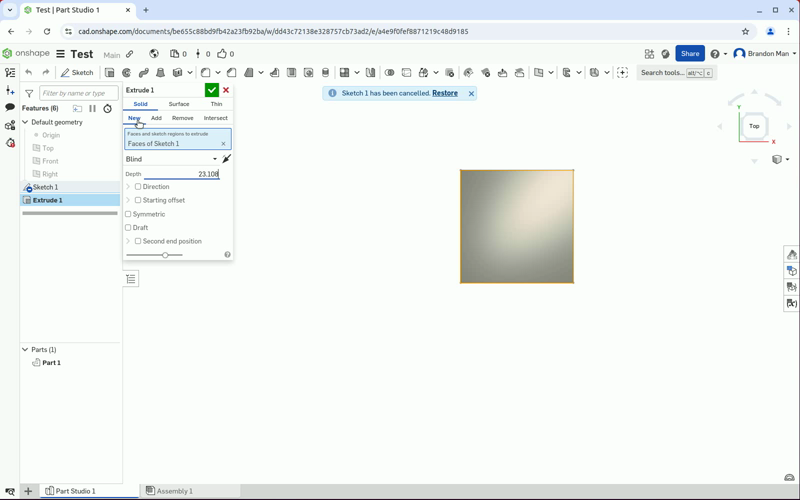
key(enter)
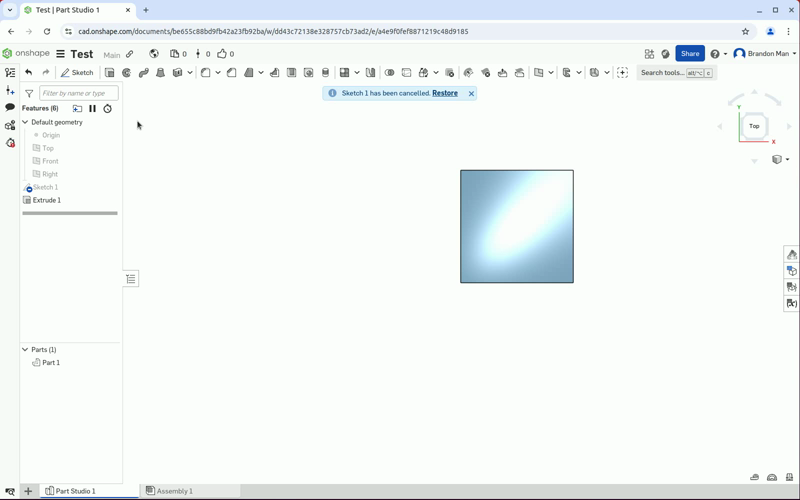
key(shift+h)
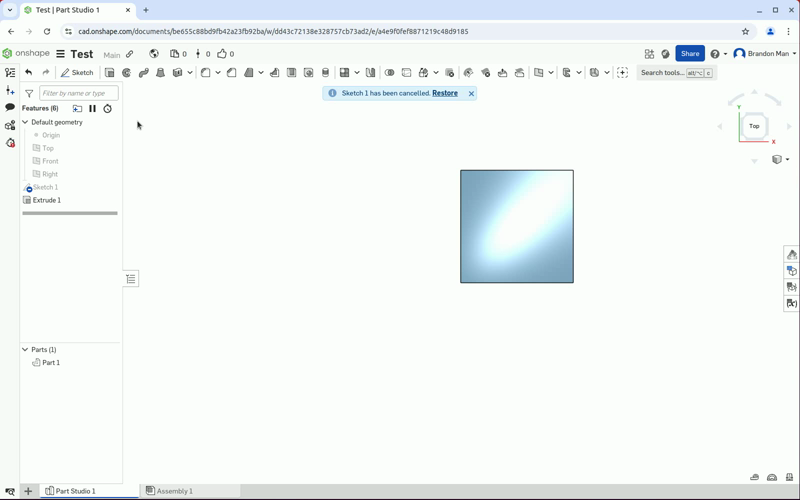
key(shift+h)
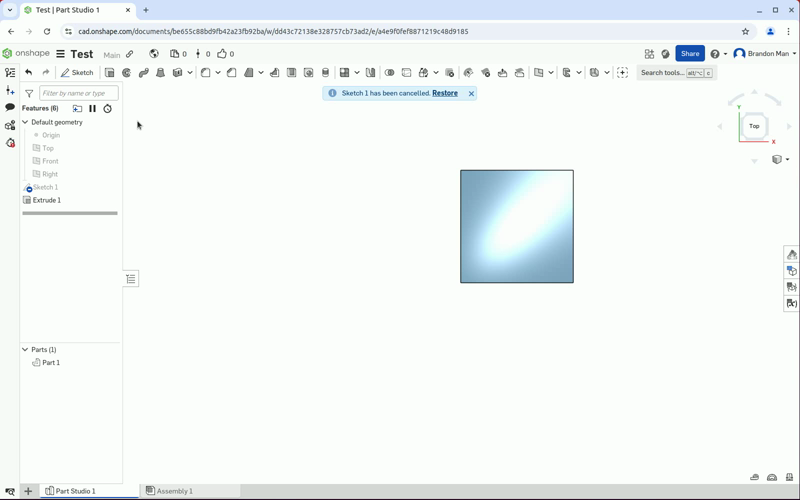
mouse_move(73, 189)
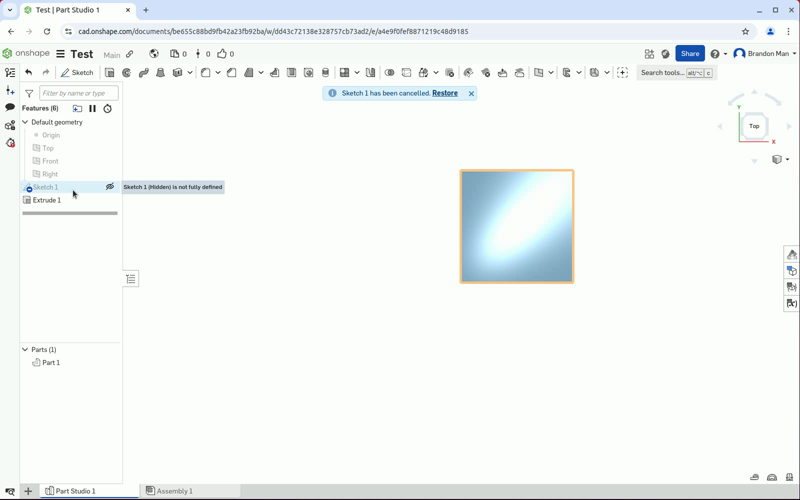
click(73, 189)
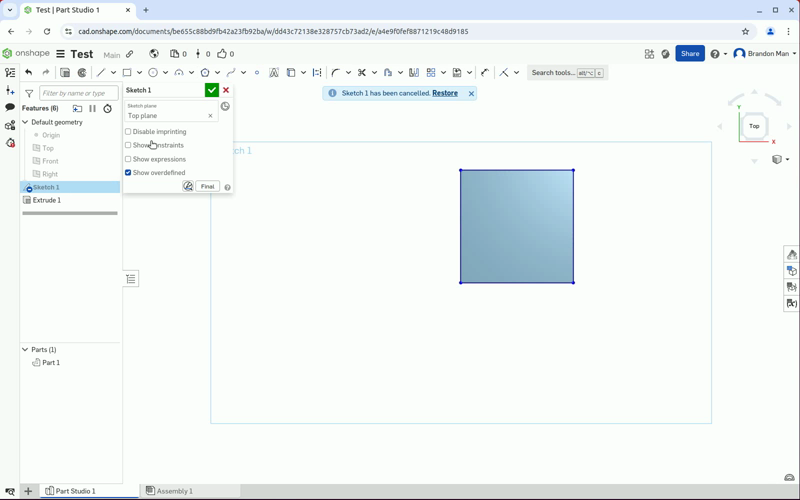
mouse_move(229, 92)
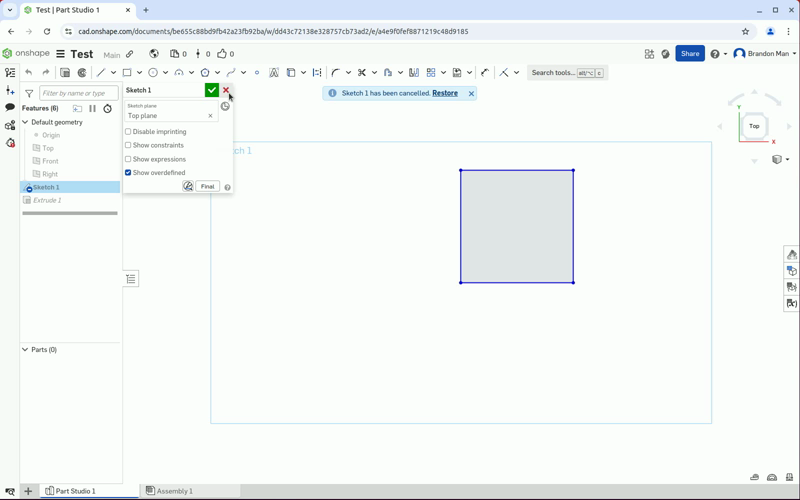
click(229, 92)
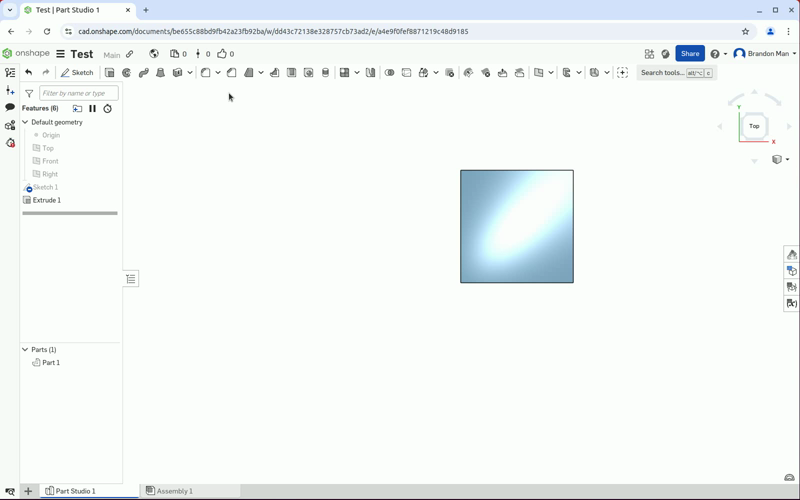
mouse_move(541, 75)
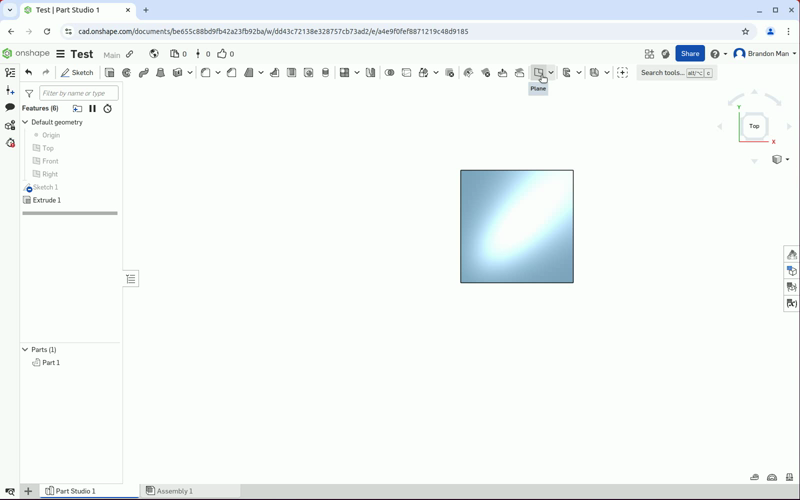
click(541, 75)
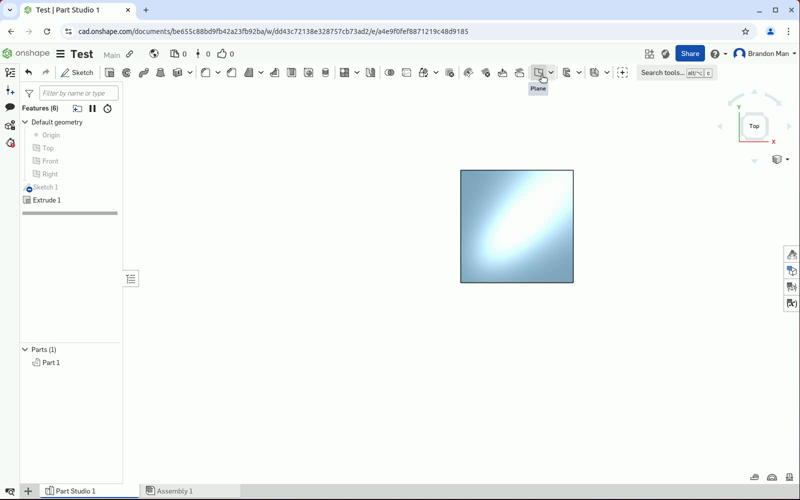
mouse_move(73, 150)
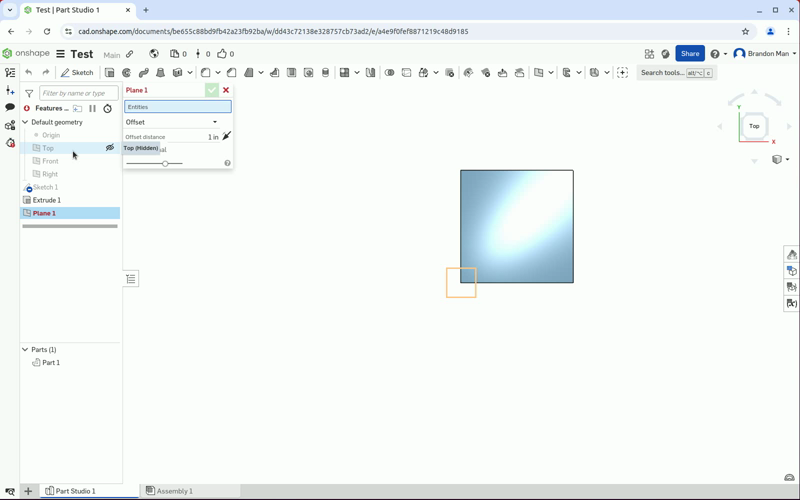
click(73, 150)
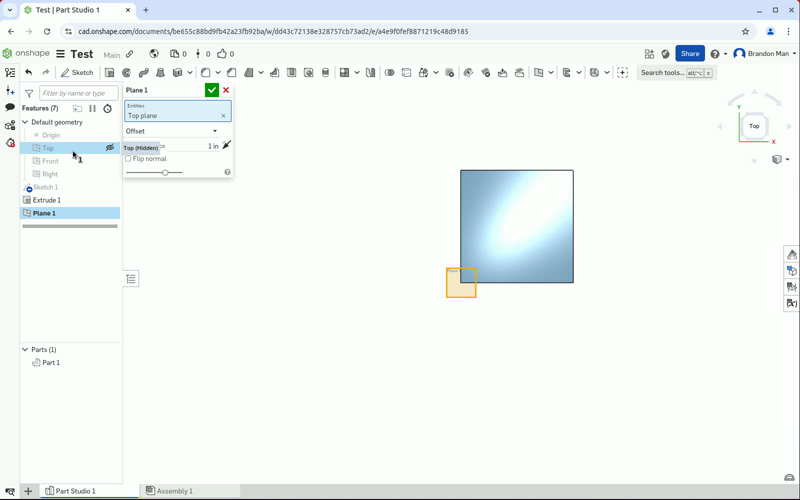
key(tab, 2)
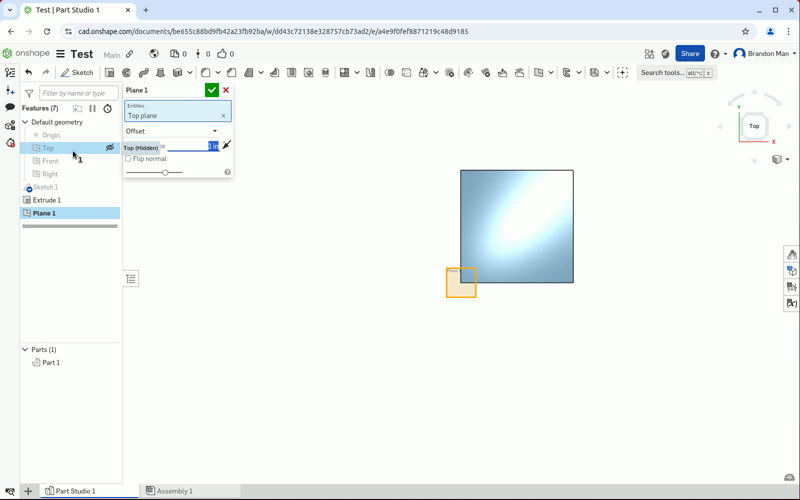
text(23.108)
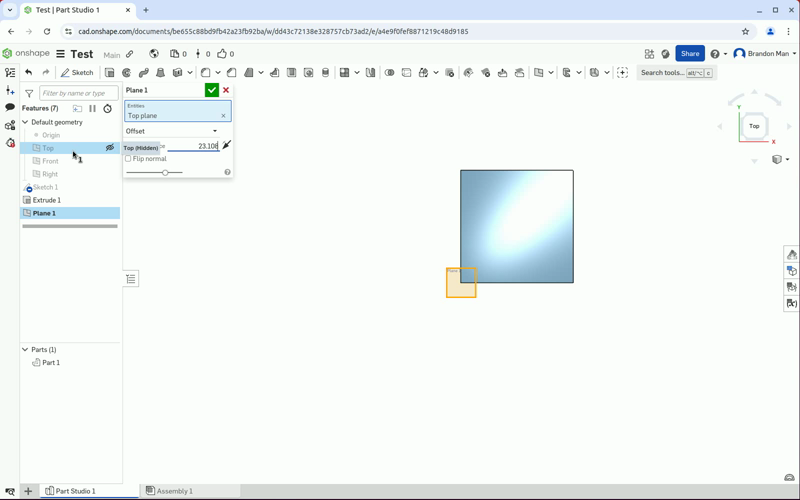
key(enter, 2)
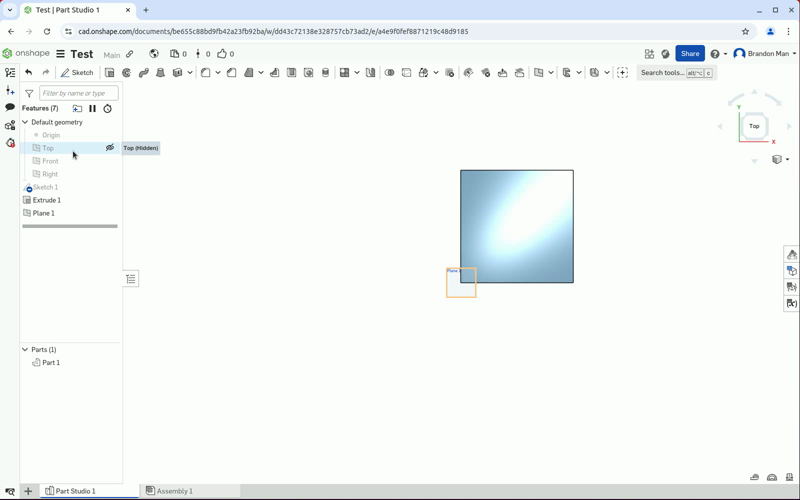
key(shift+s)
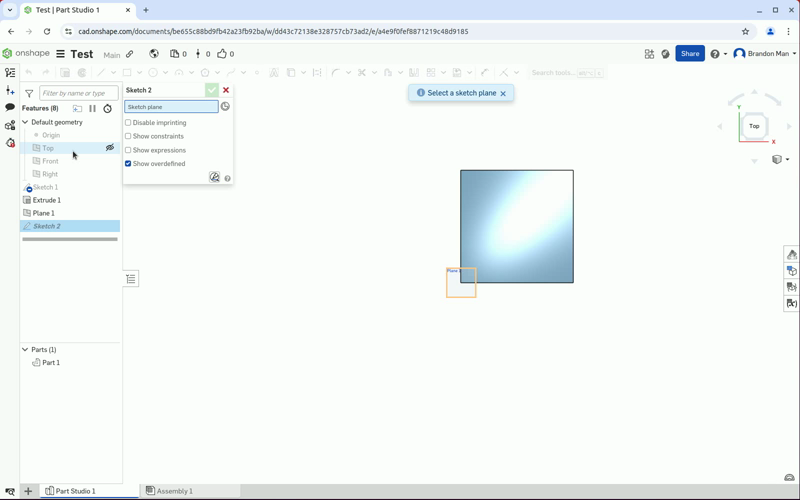
mouse_move(73, 215)
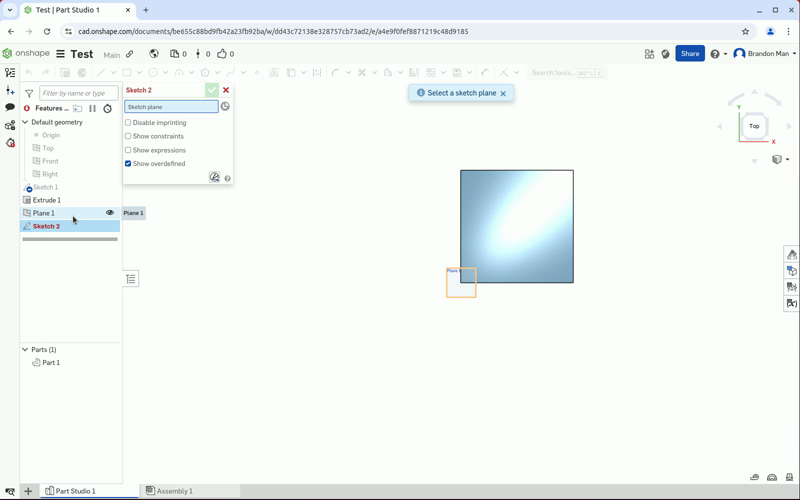
click(73, 215)
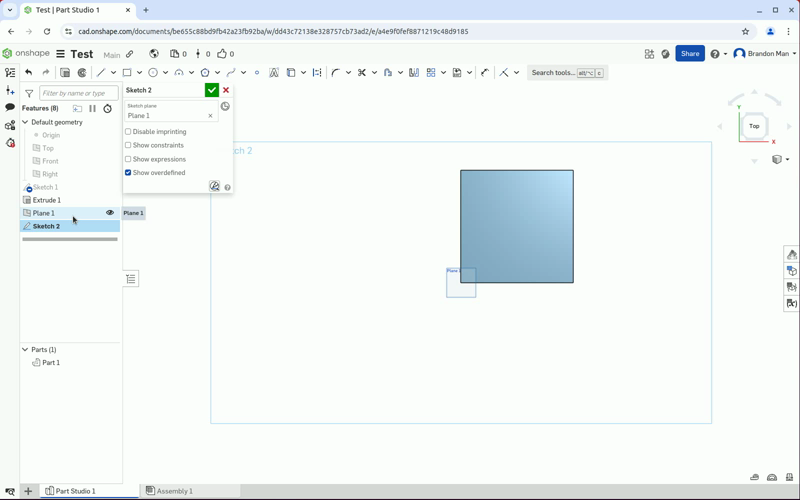
mouse_move(73, 352)
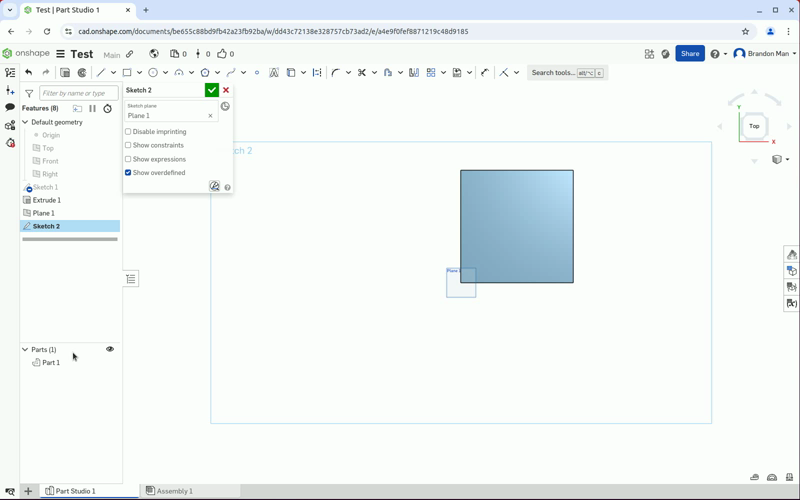
key(y)
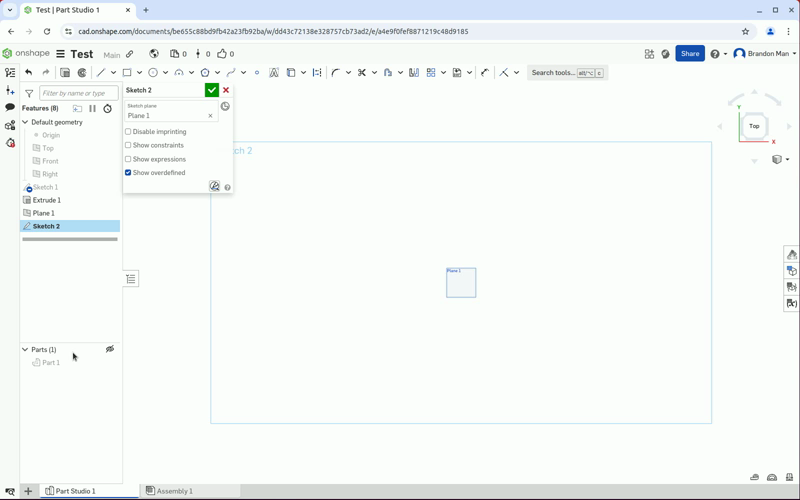
key(c)
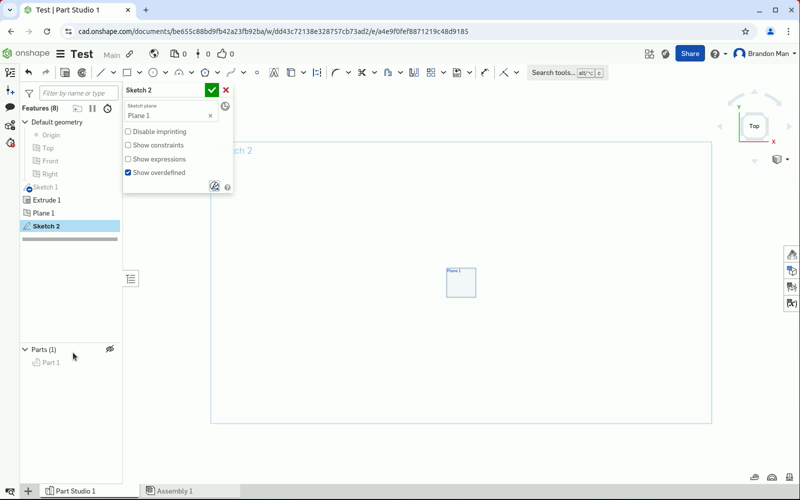
key_down(shift)
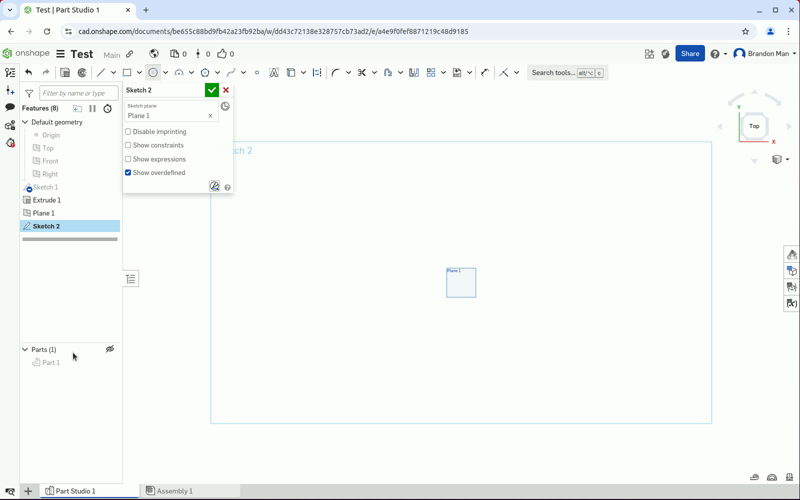
mouse_move(517, 226)
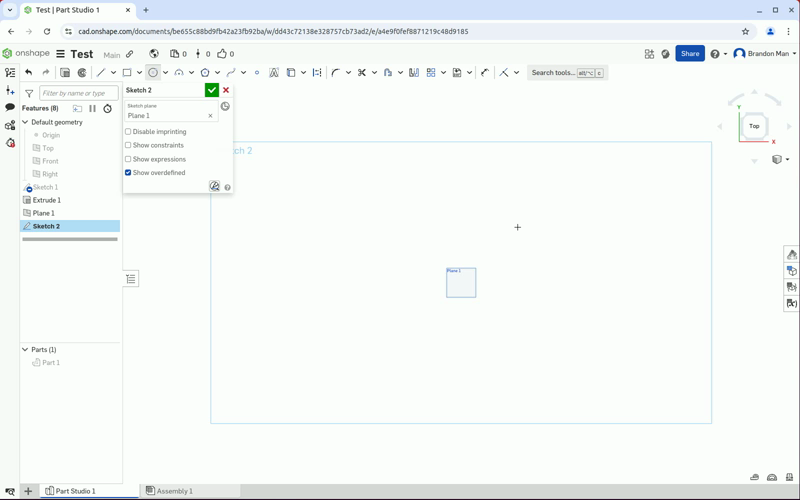
click(517, 226)
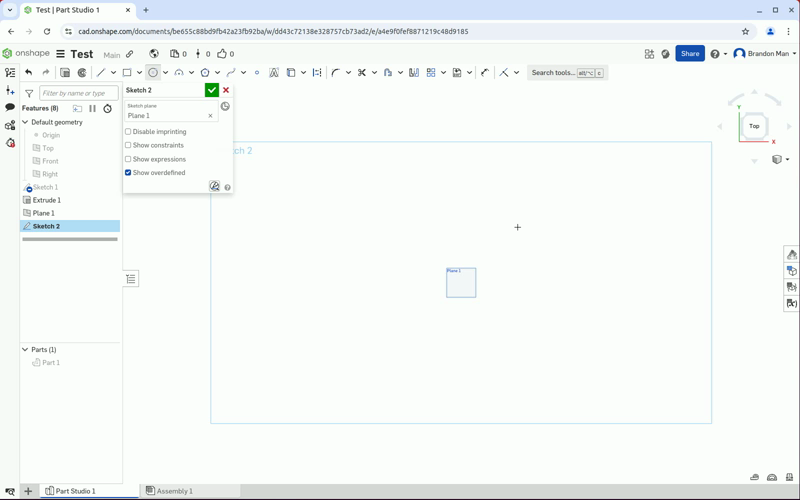
key_up(shift)
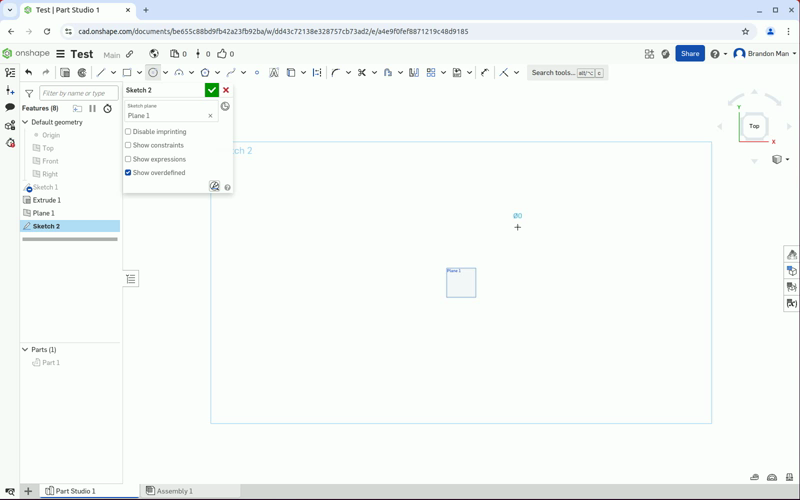
mouse_move(533, 226)
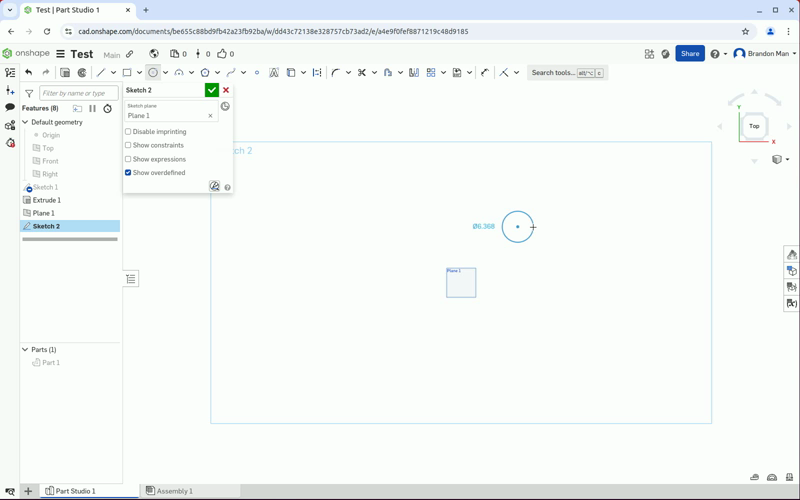
click(533, 226)
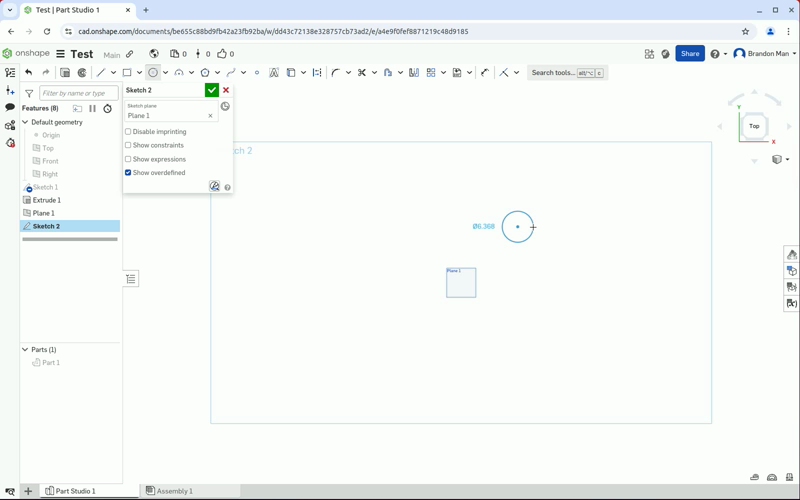
key(esc)
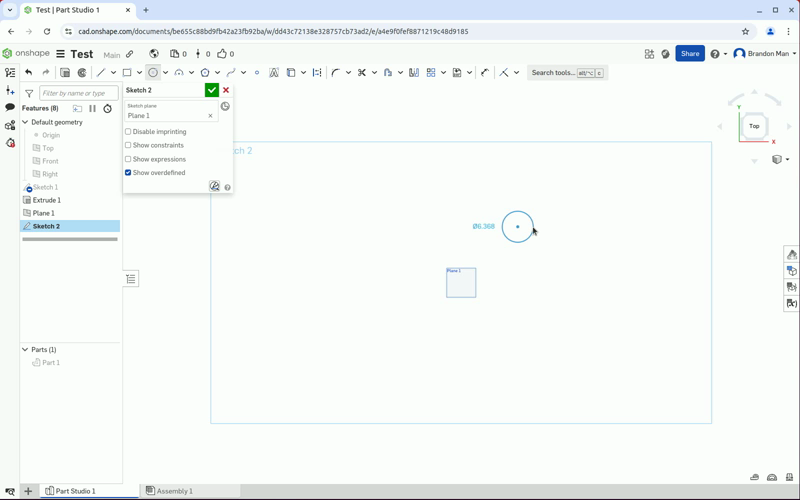
mouse_move(511, 225)
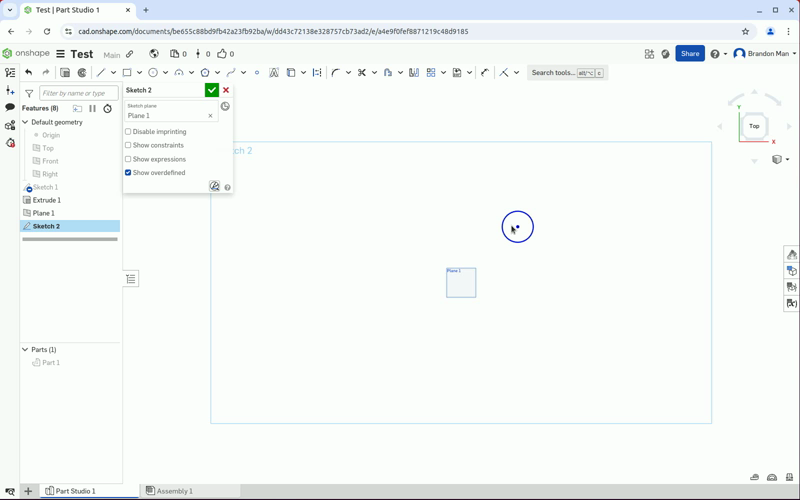
scroll(6)
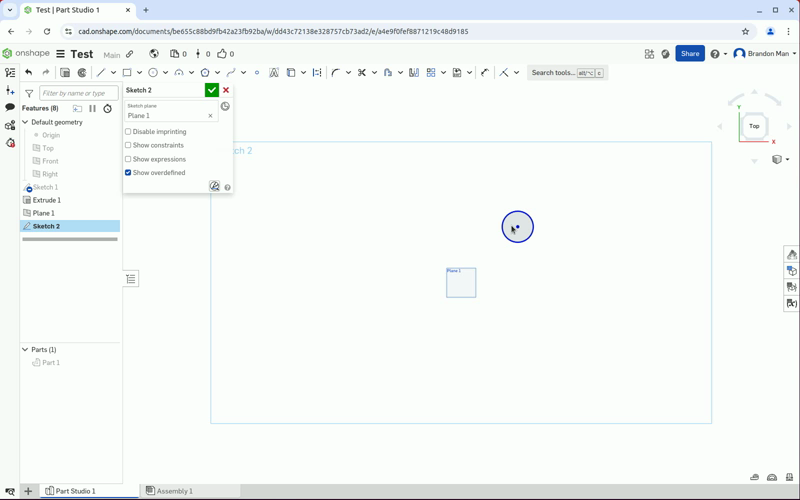
scroll(6)
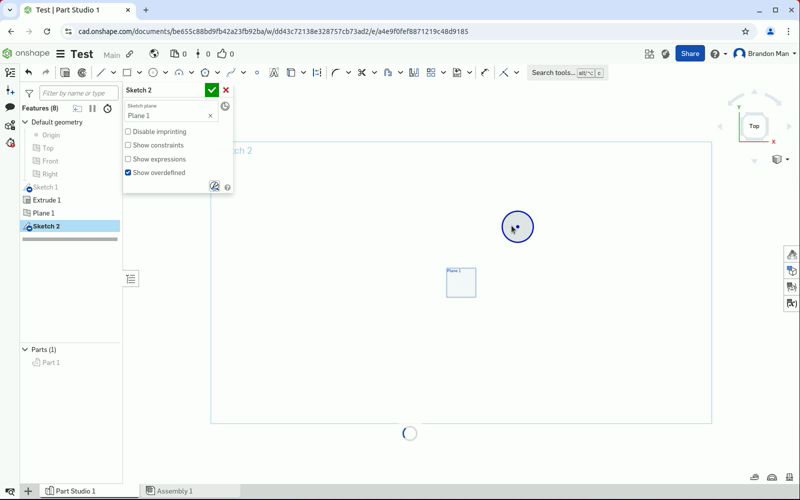
scroll(6)
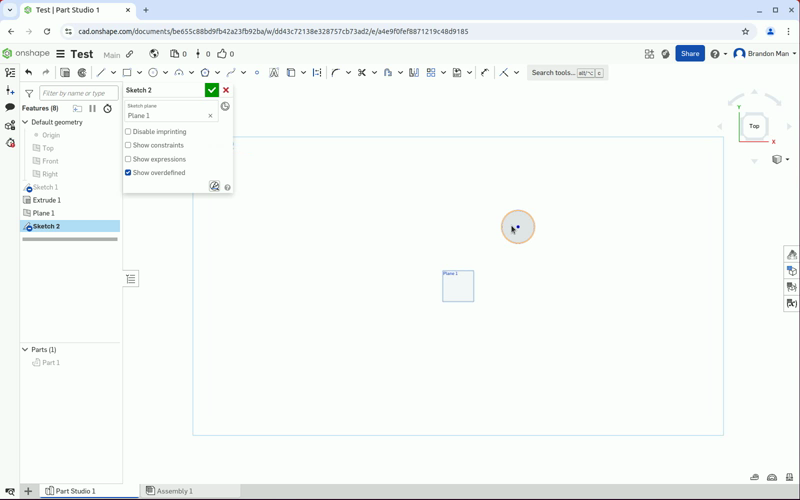
scroll(6)
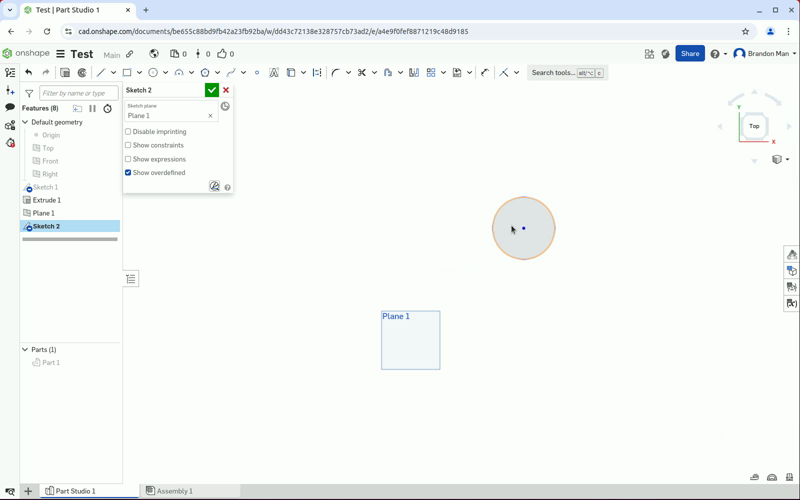
scroll(6)
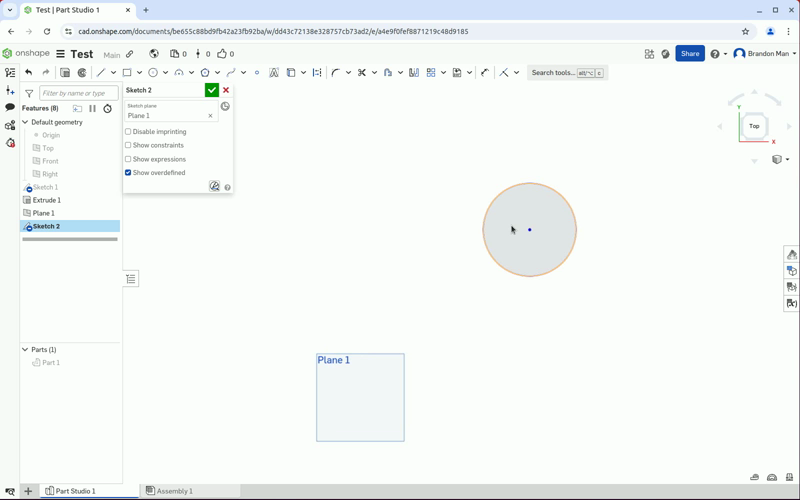
scroll(6)
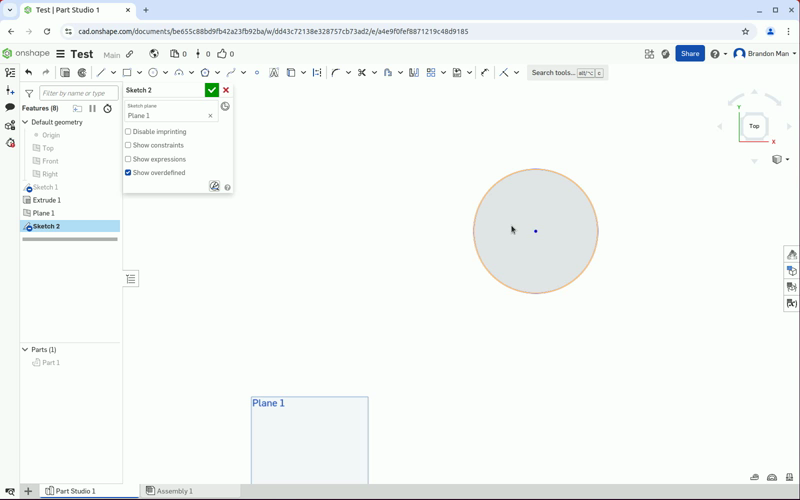
scroll(6)
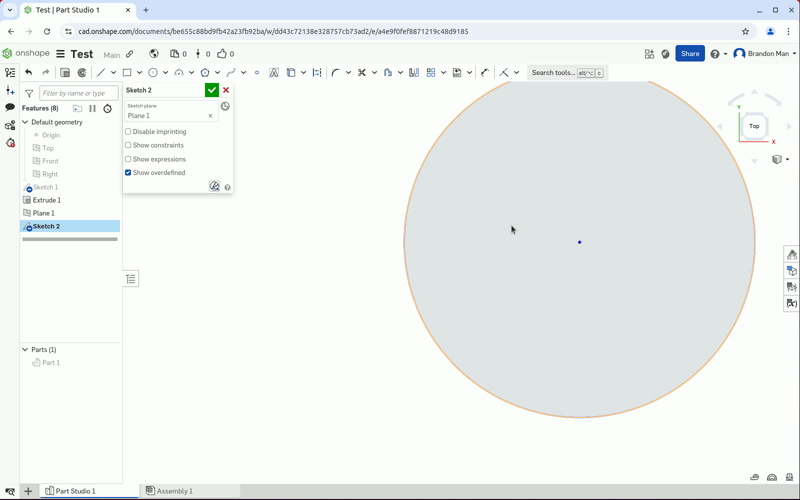
click(511, 225)
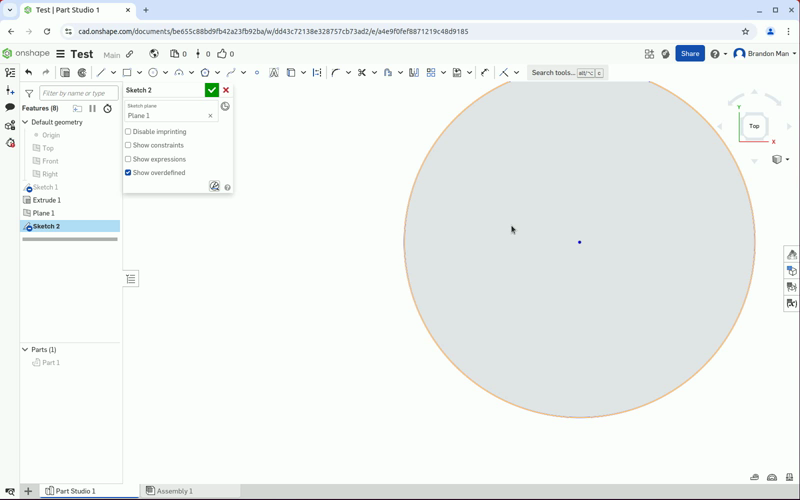
scroll(-6)
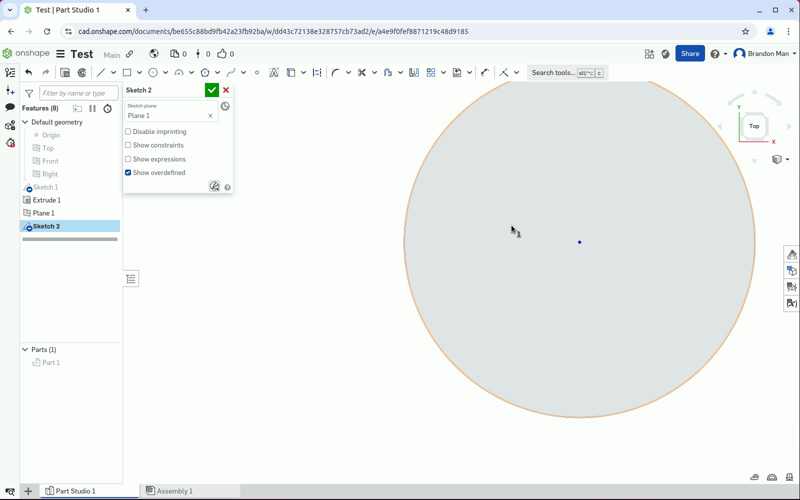
scroll(-6)
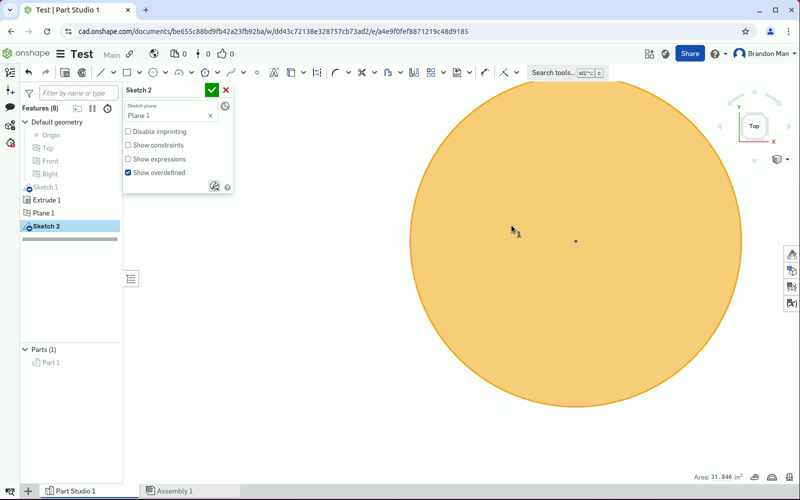
scroll(-6)
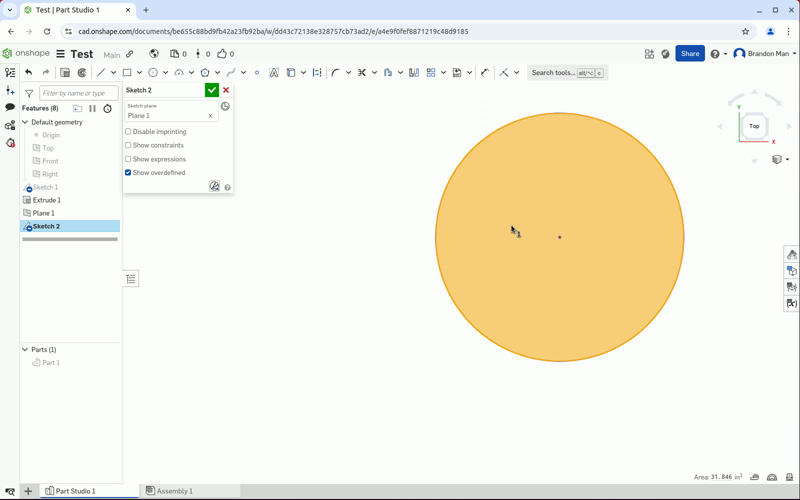
scroll(-6)
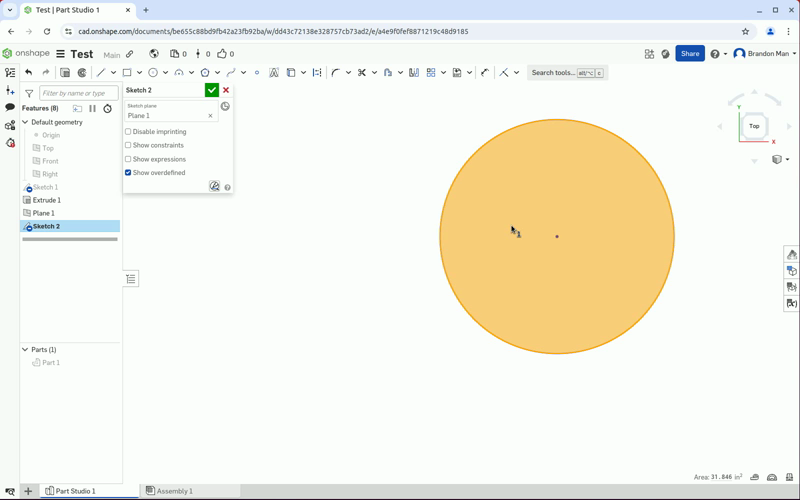
scroll(-6)
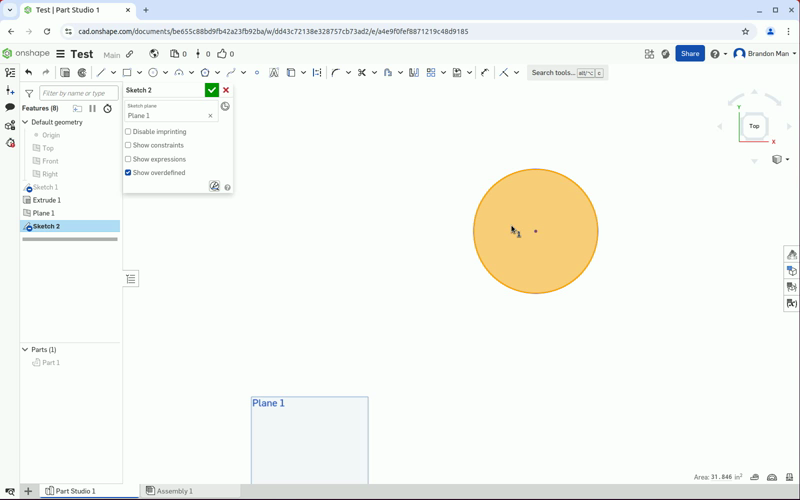
scroll(-6)
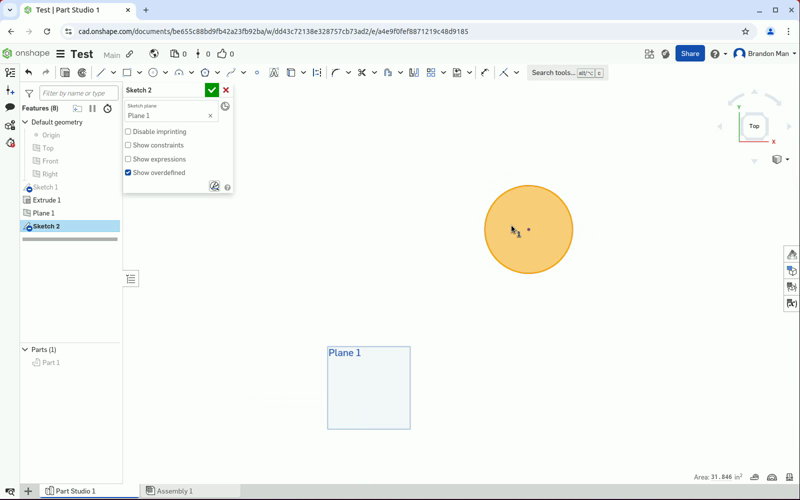
scroll(-6)
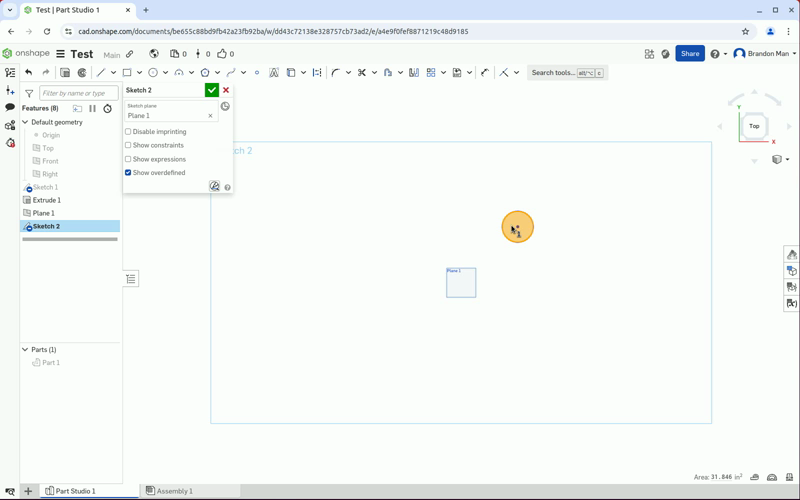
mouse_move(73, 352)
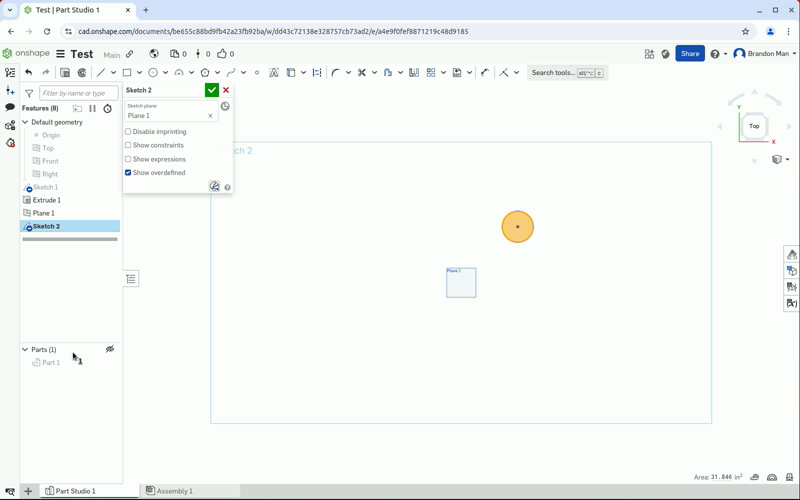
key(shift+y)
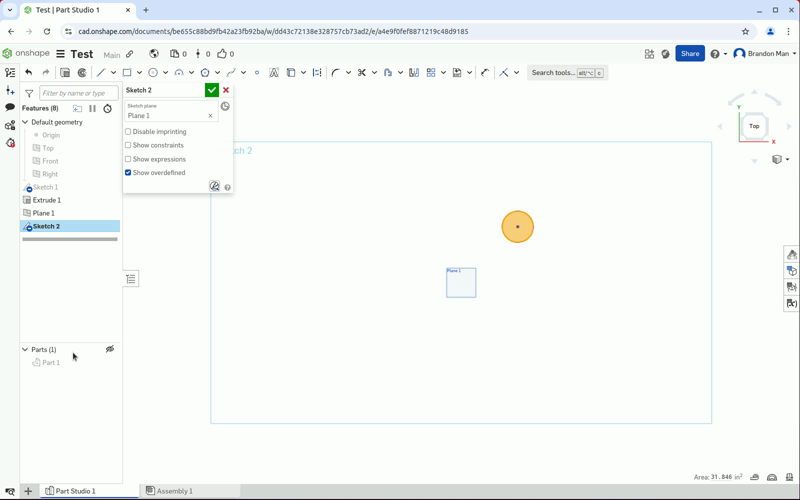
key(shift+e)
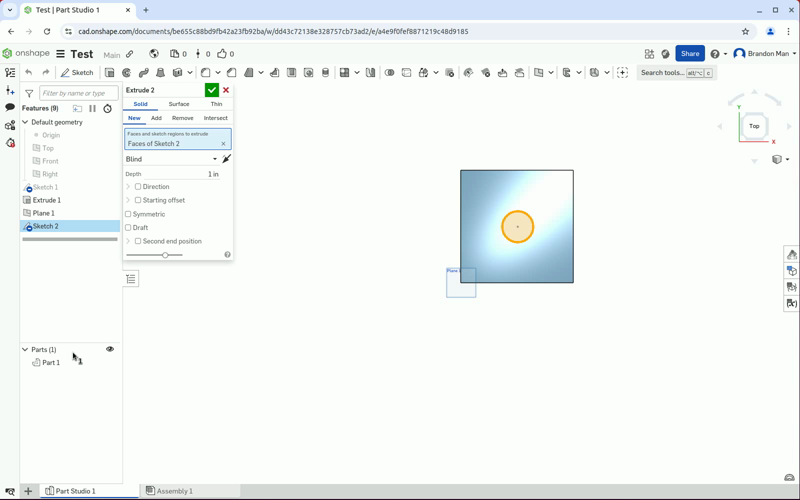
mouse_move(143, 106)
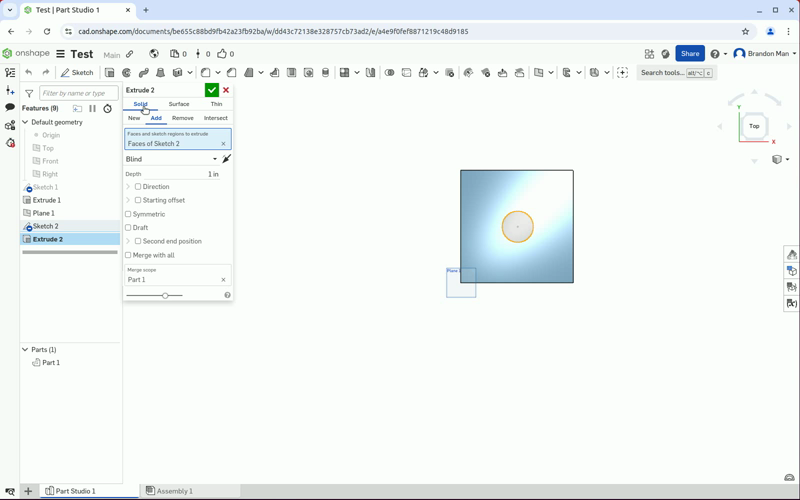
click(143, 106)
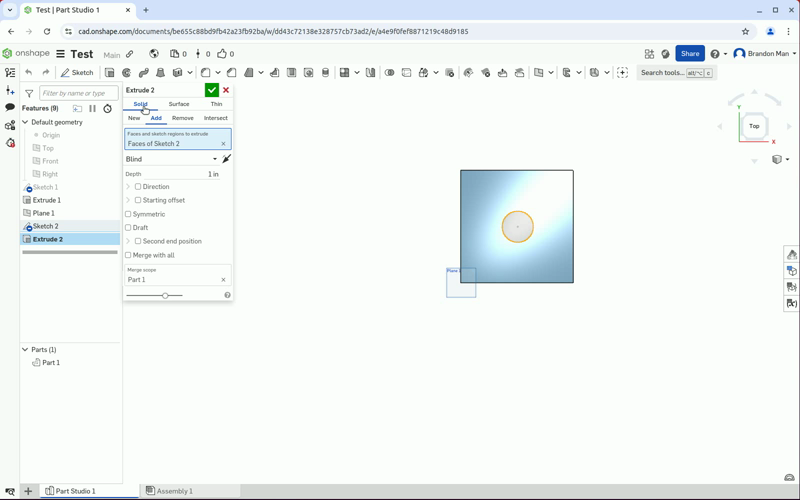
mouse_move(186, 120)
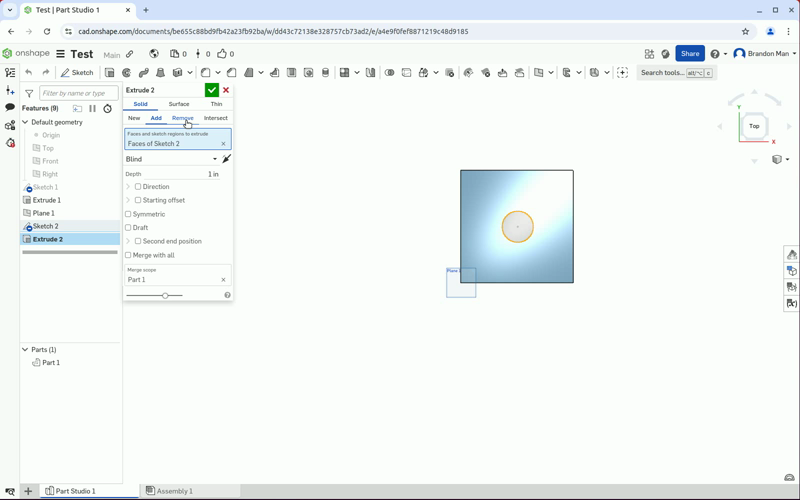
click(186, 120)
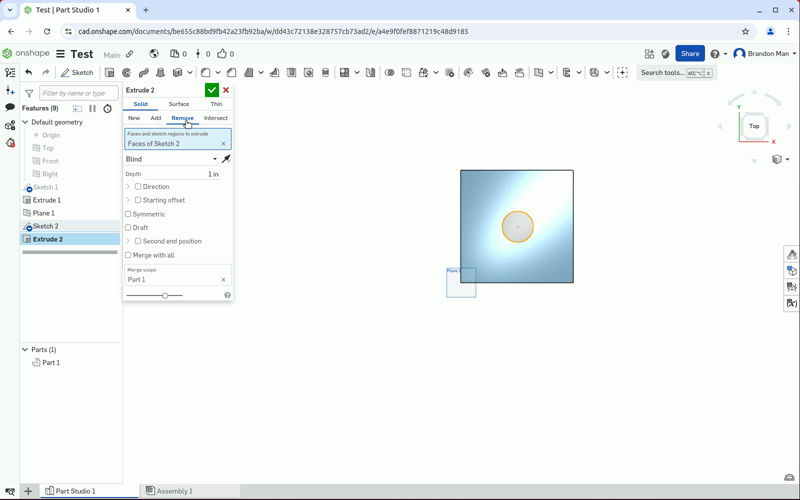
key(tab, 4)
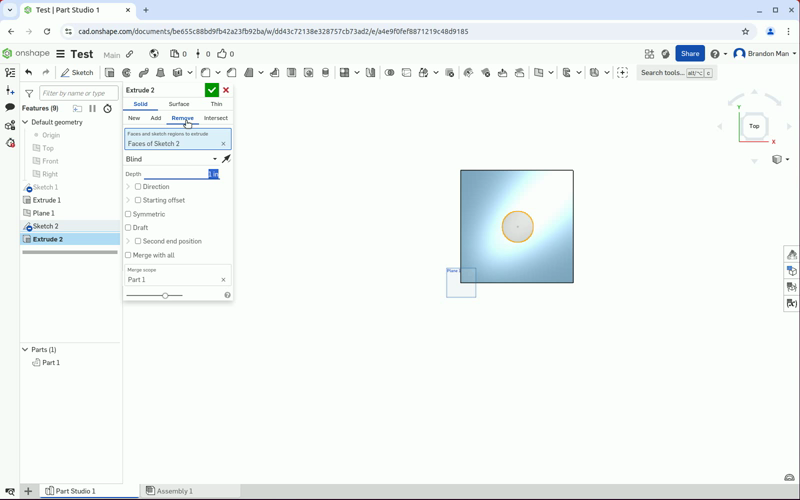
text(11.795)
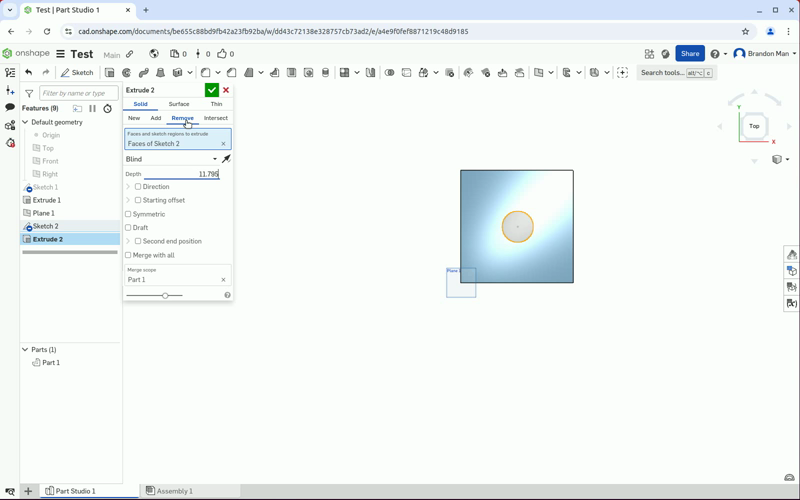
key(tab, 6)
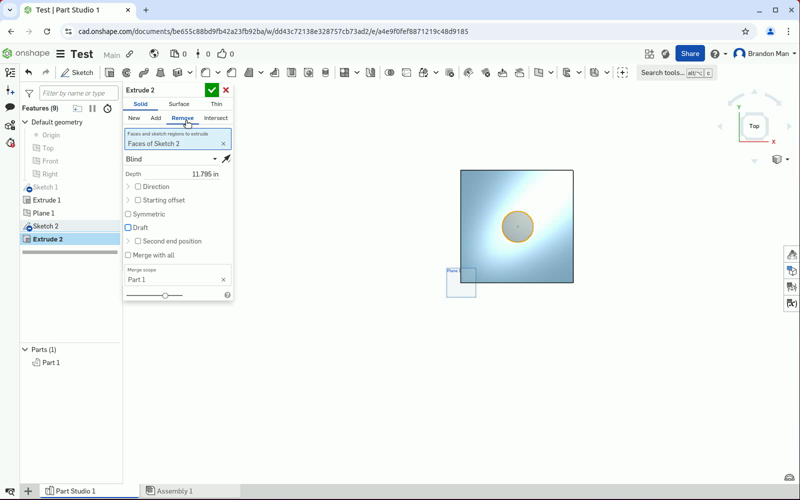
key(space)
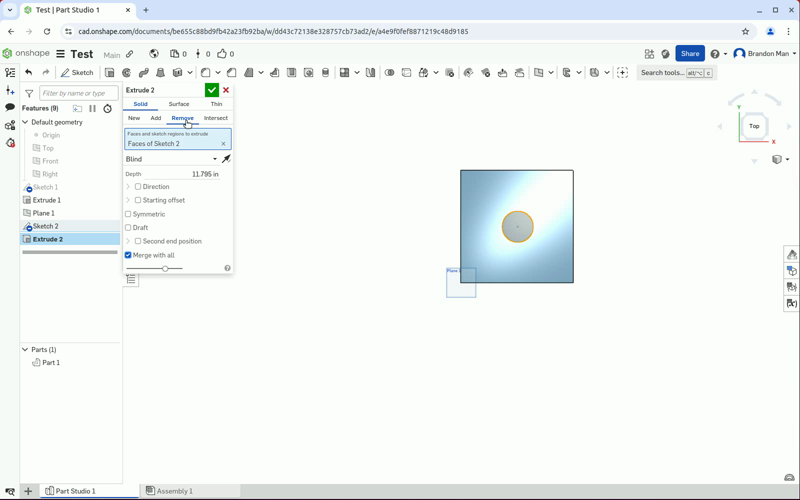
key(enter)
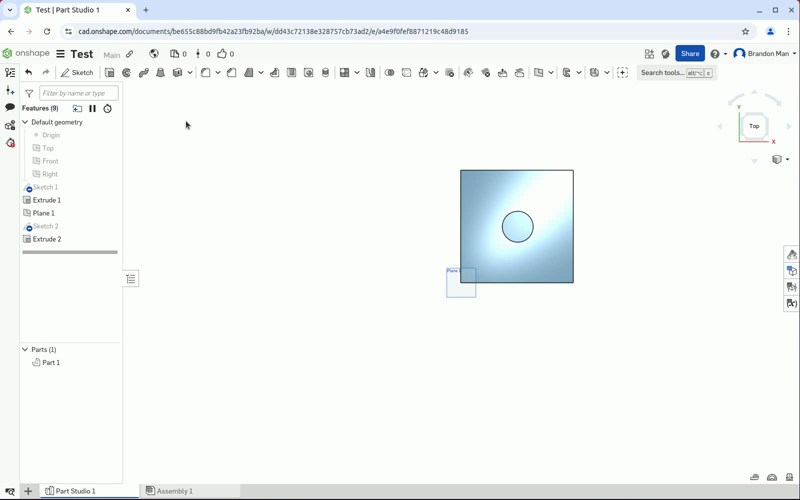
key(shift+h)
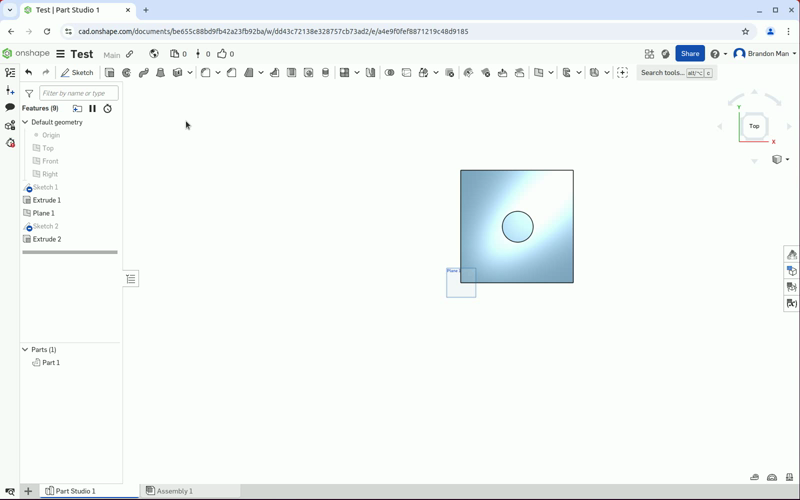
key(shift+h)
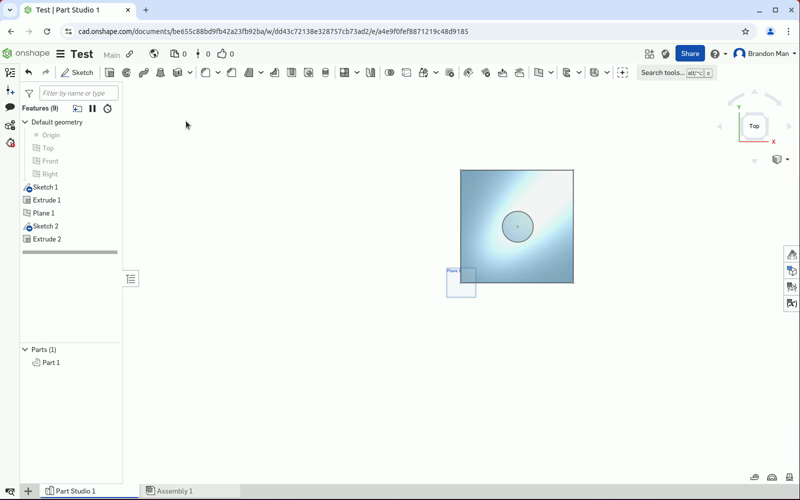
key(shift+7)
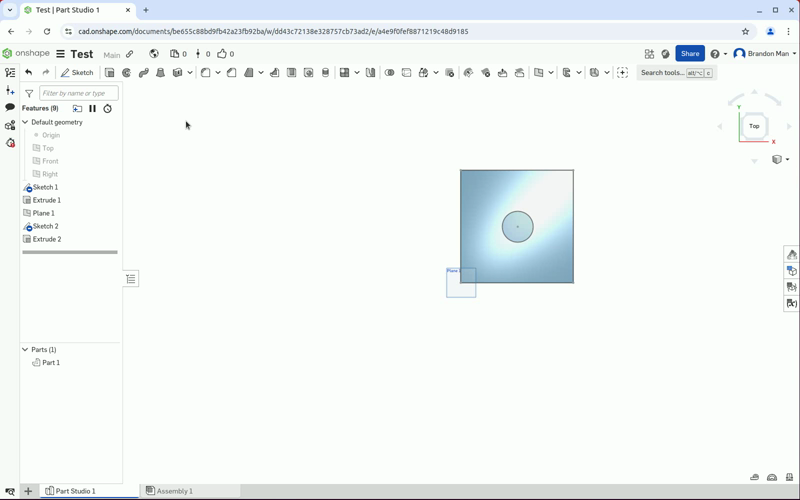
key(up, 3)
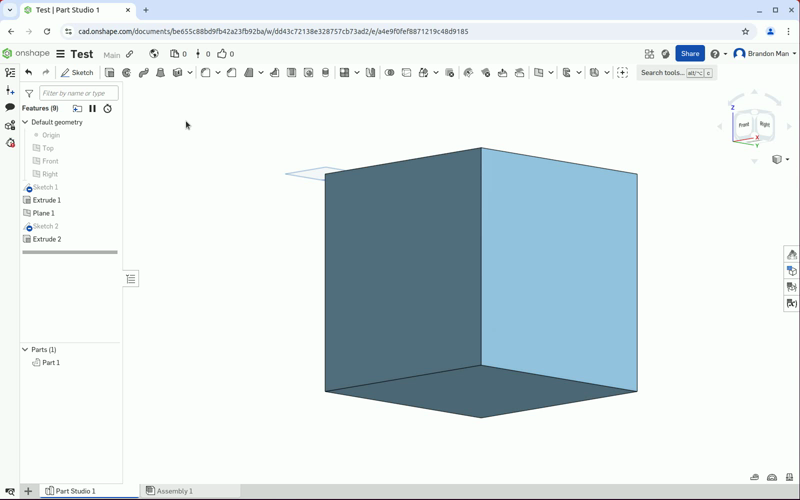
key(left, 3)
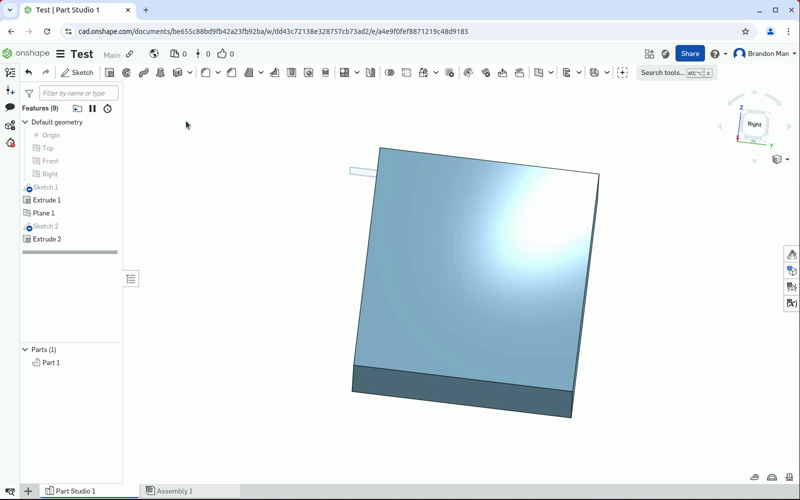
key(right, 3)
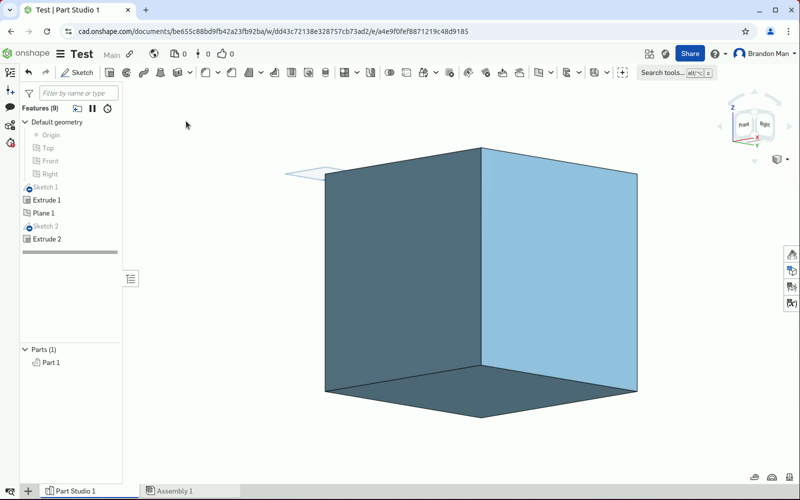
key(down, 3)
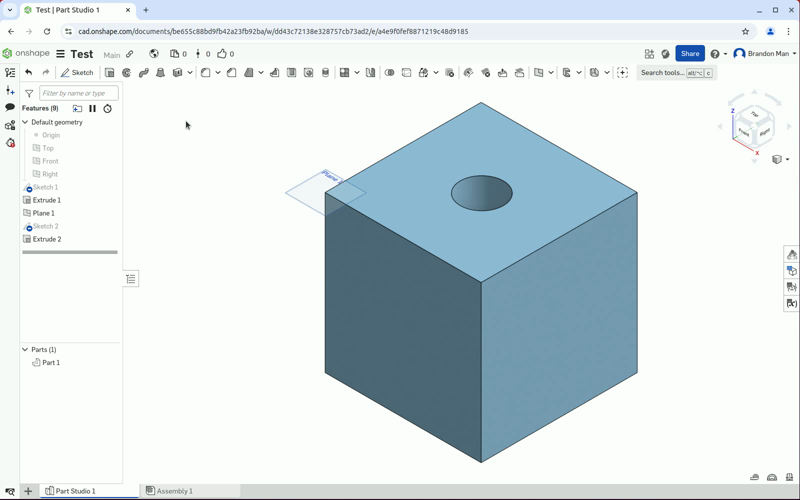
mouse_move(73, 189)
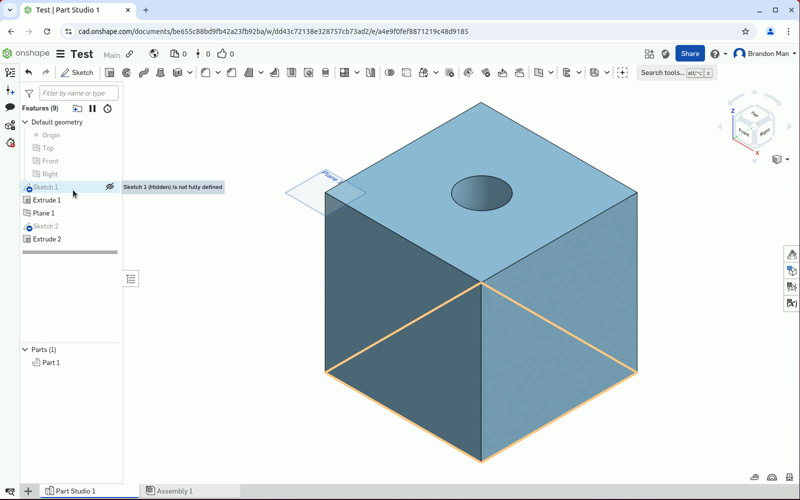
click(73, 189)